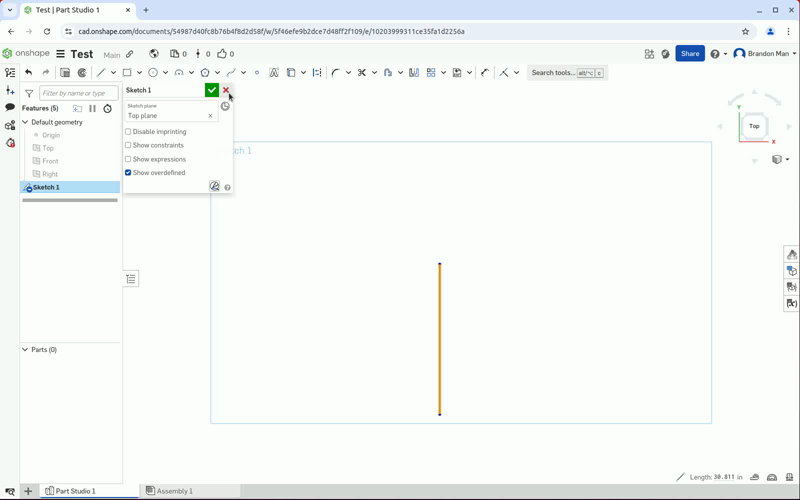
key(shift+h)
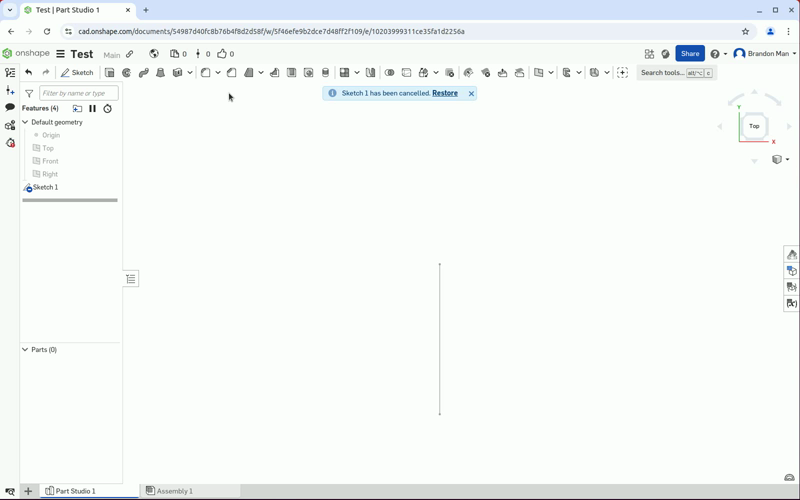
mouse_move(73, 352)
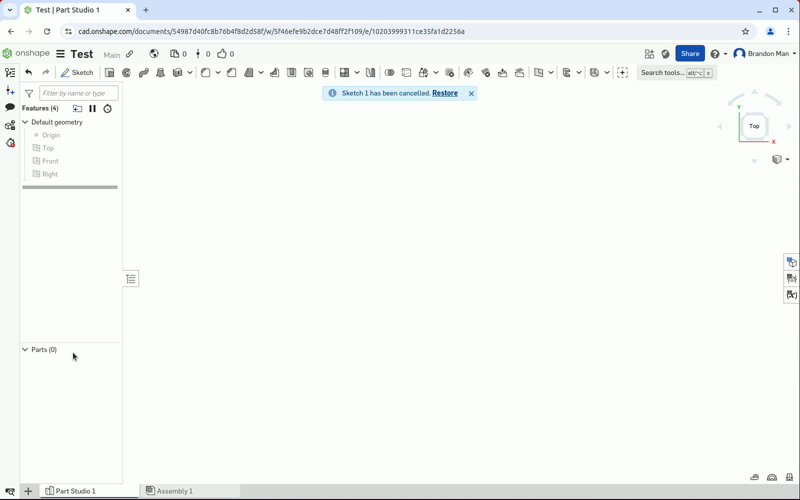
key(y)
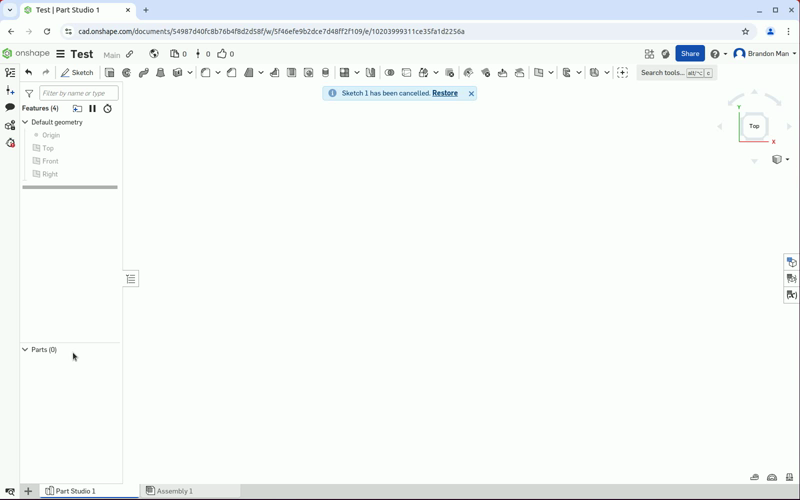
key(shift+p)
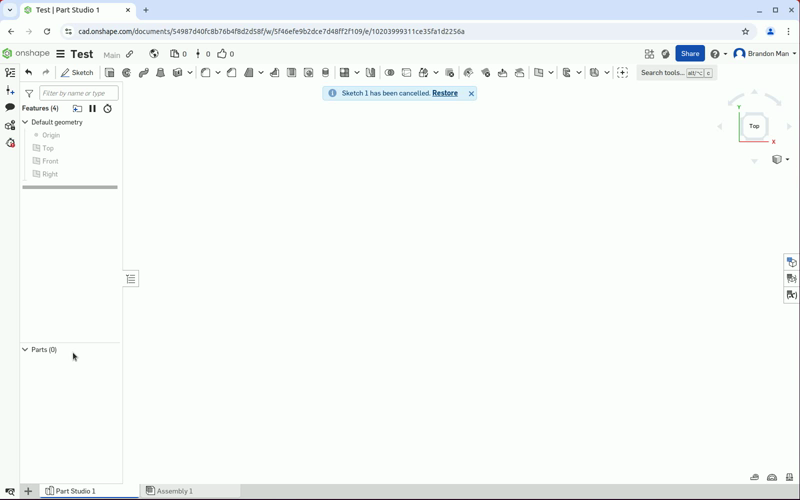
key(space)
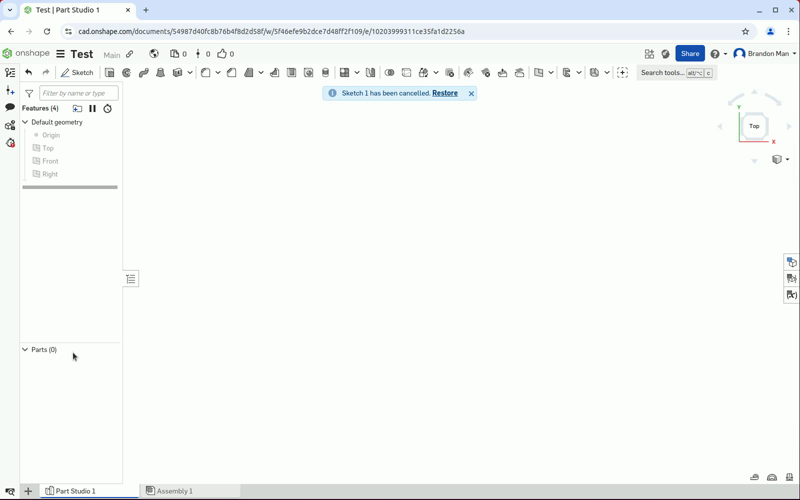
key_down(shift)
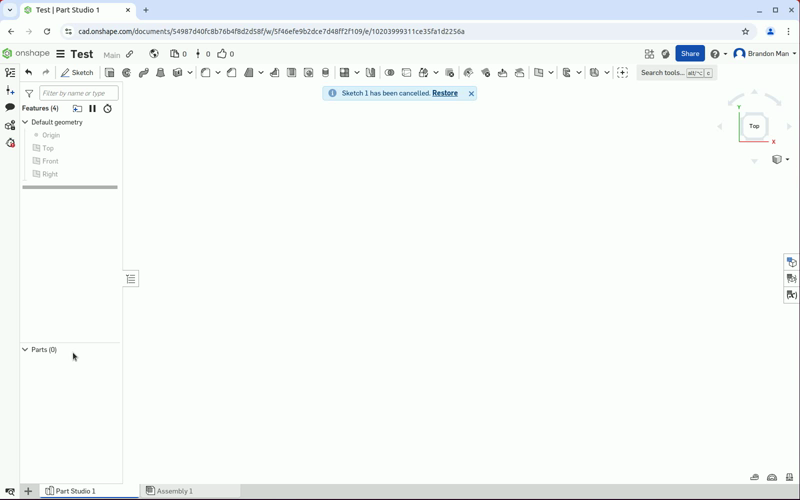
key(up)
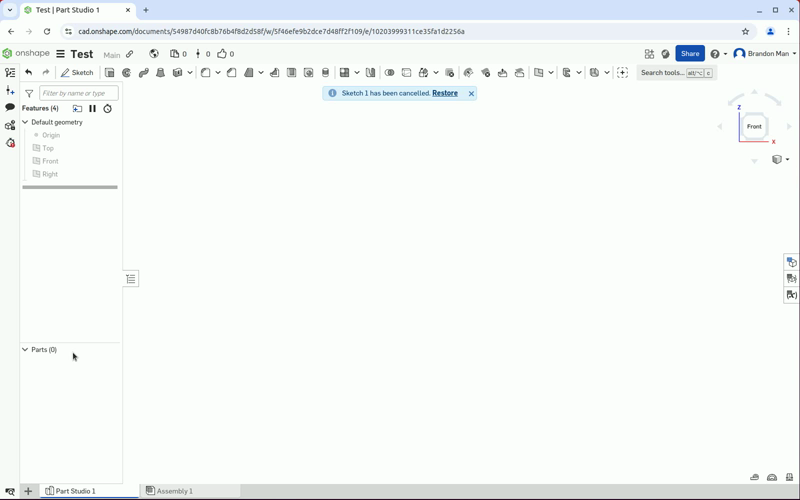
key_up(shift)
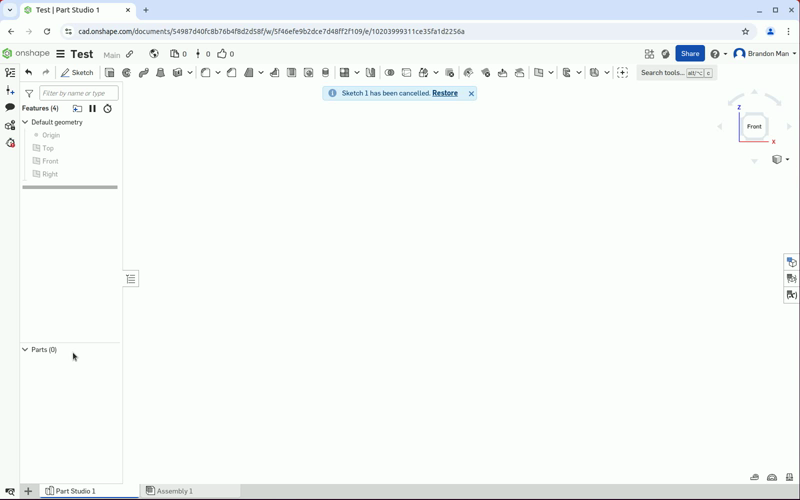
mouse_move(73, 352)
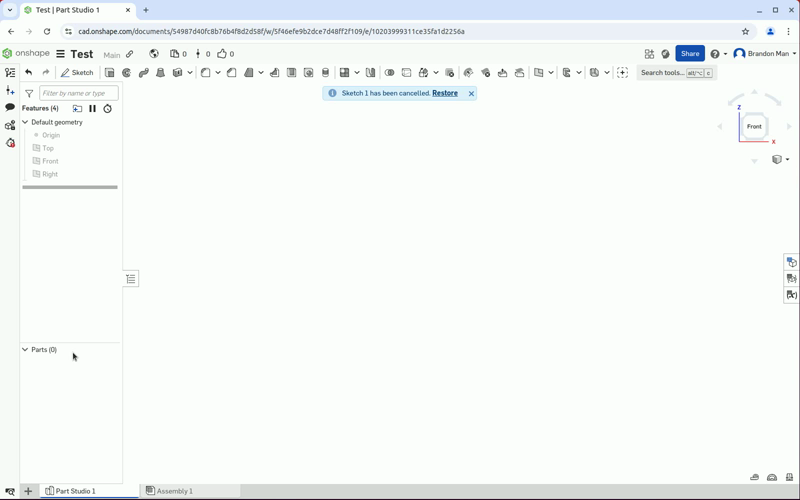
key(shift+y)
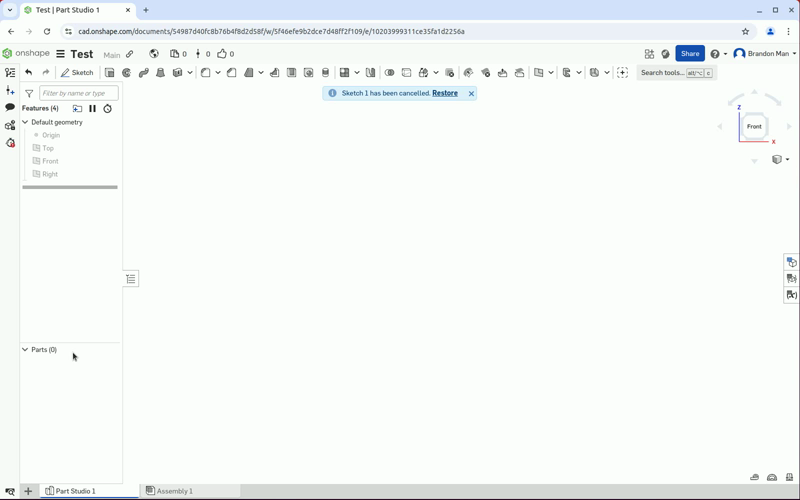
key(shift+s)
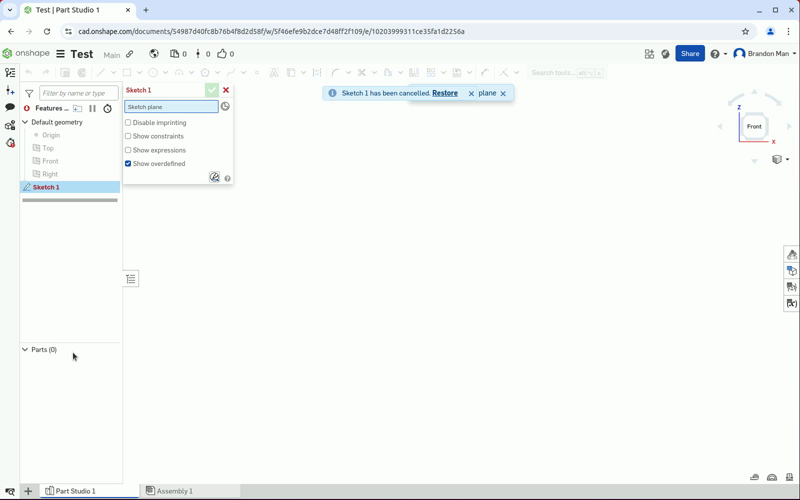
mouse_move(73, 163)
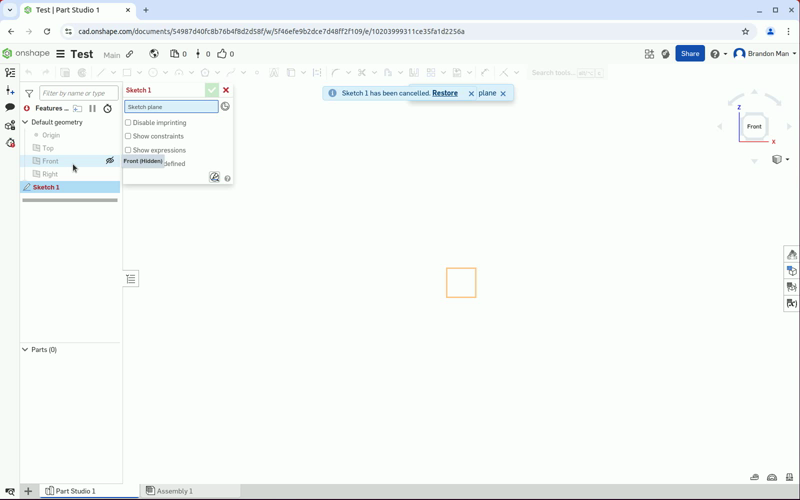
click(73, 163)
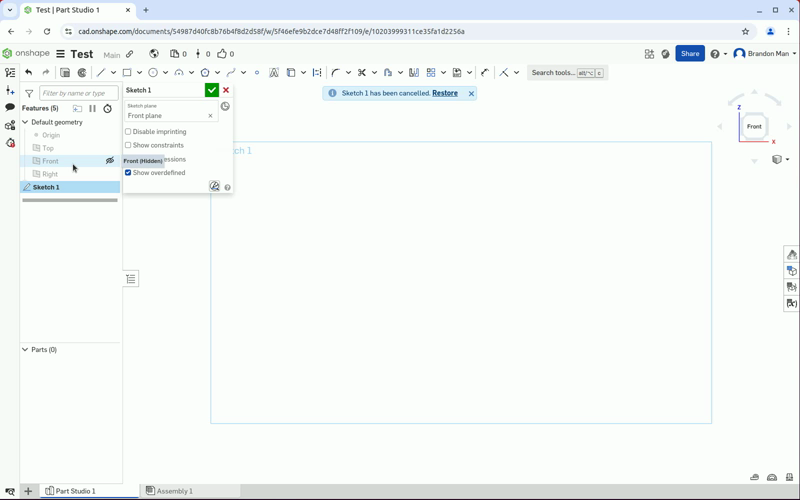
mouse_move(73, 352)
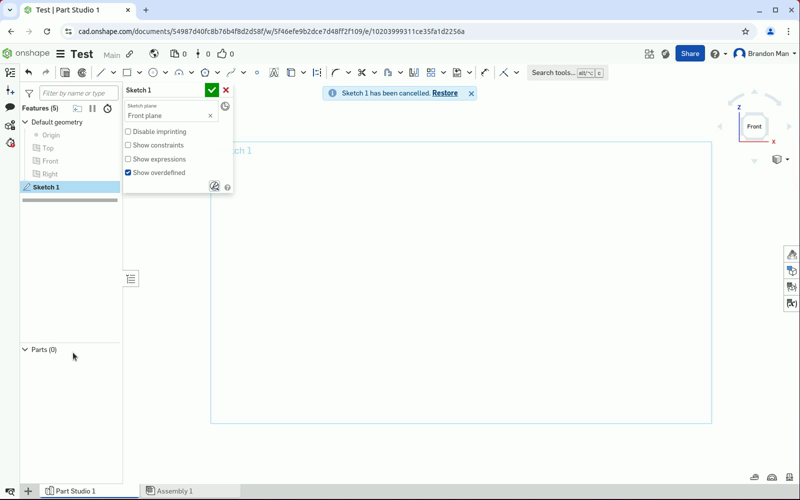
key(y)
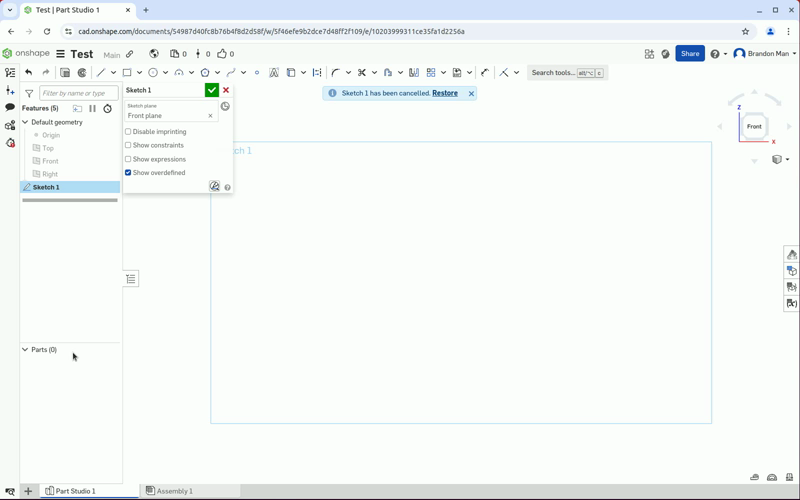
key(l)
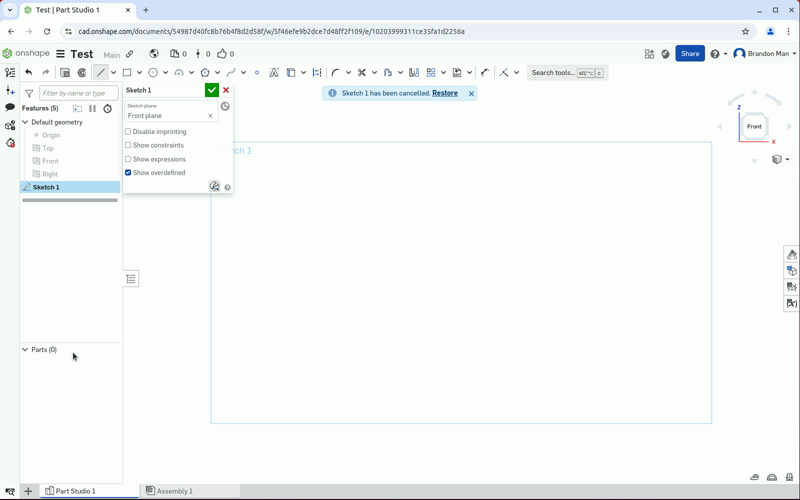
key_down(shift)
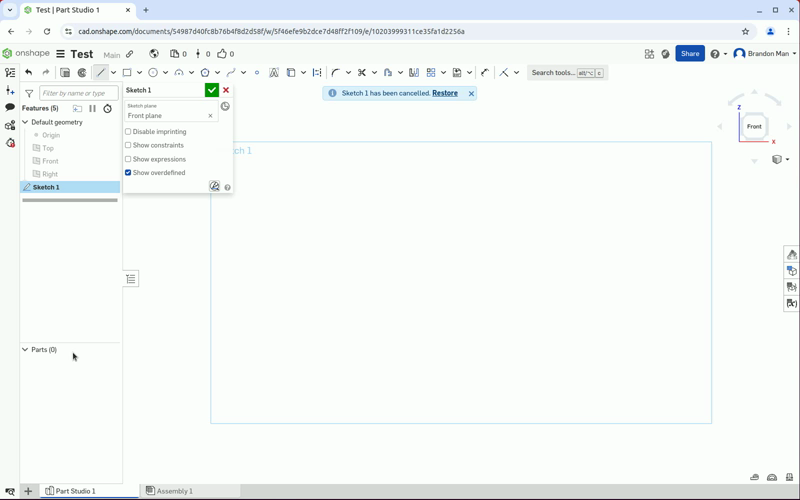
mouse_move(406, 282)
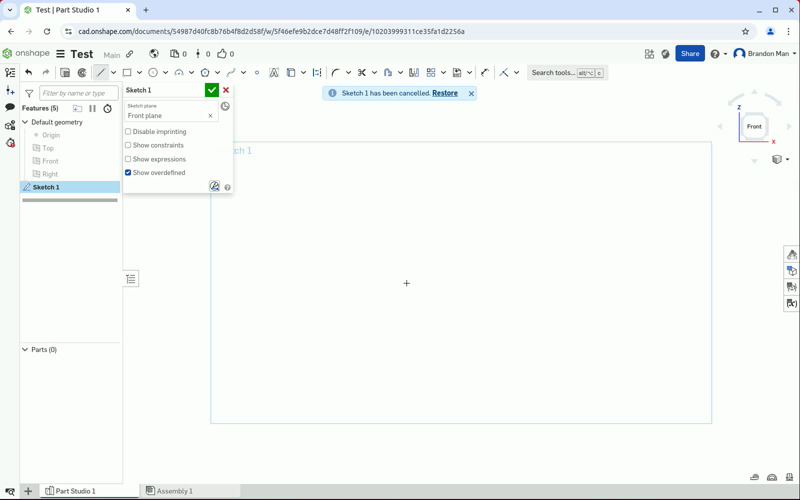
click(406, 282)
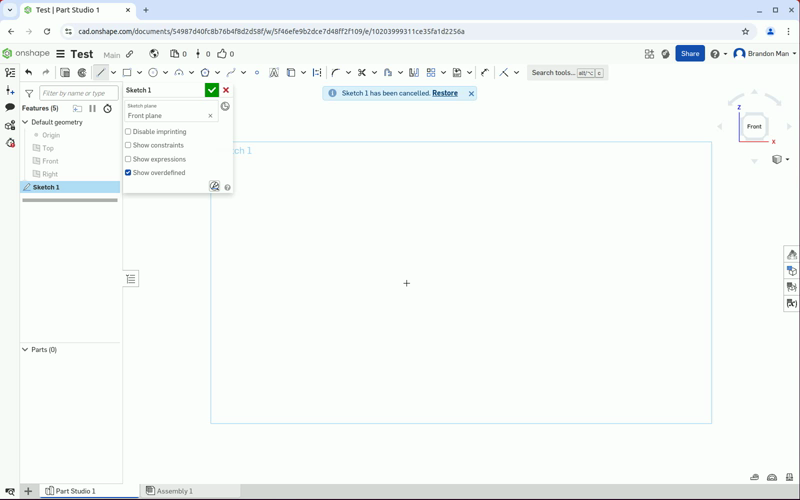
key_up(shift)
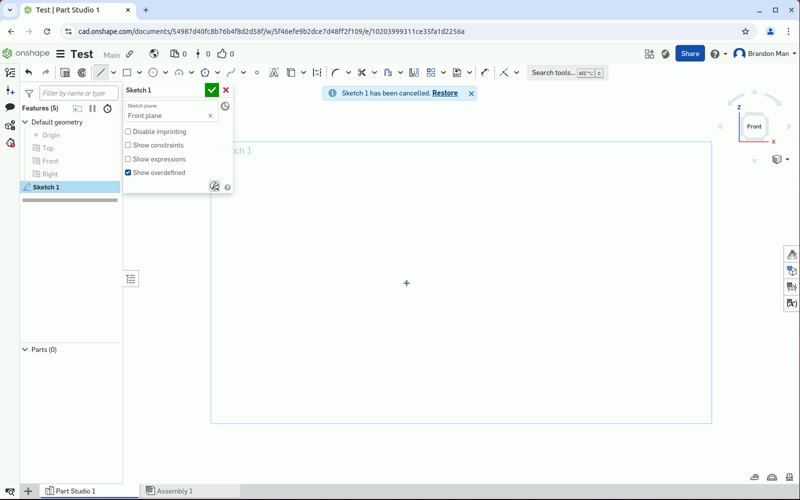
key_down(shift)
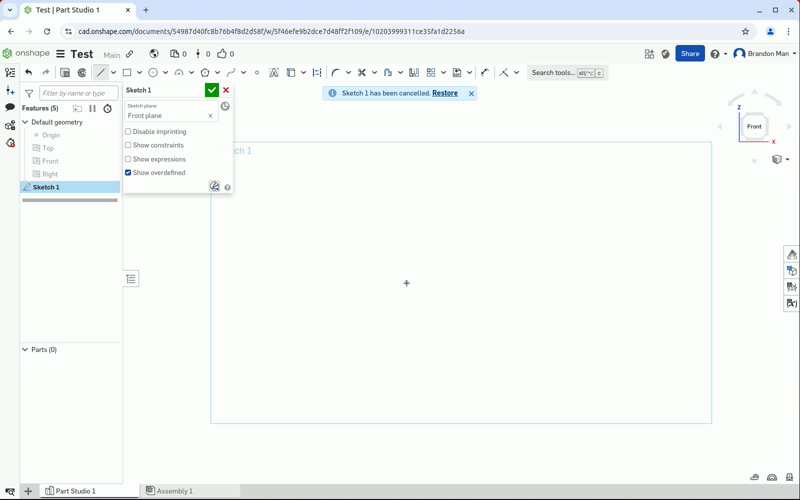
mouse_move(436, 282)
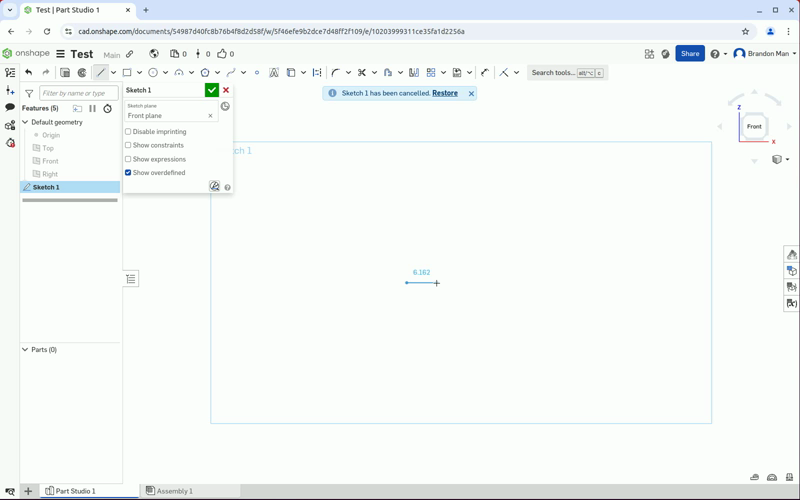
mouse_move(460, 282)
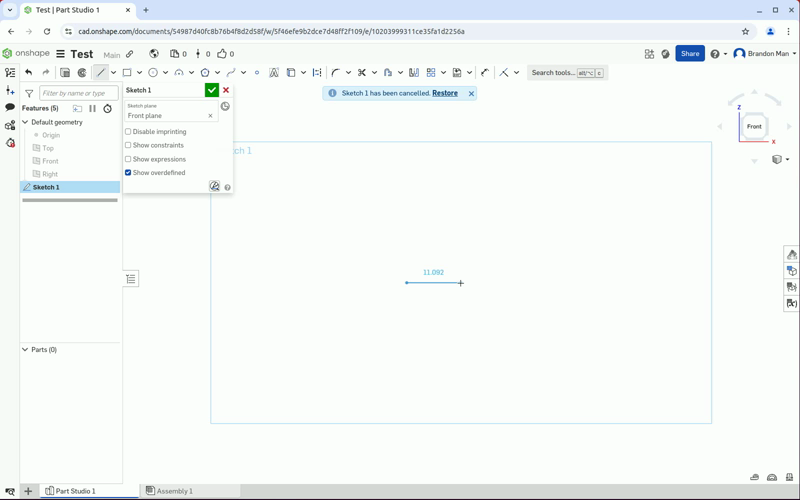
click(460, 282)
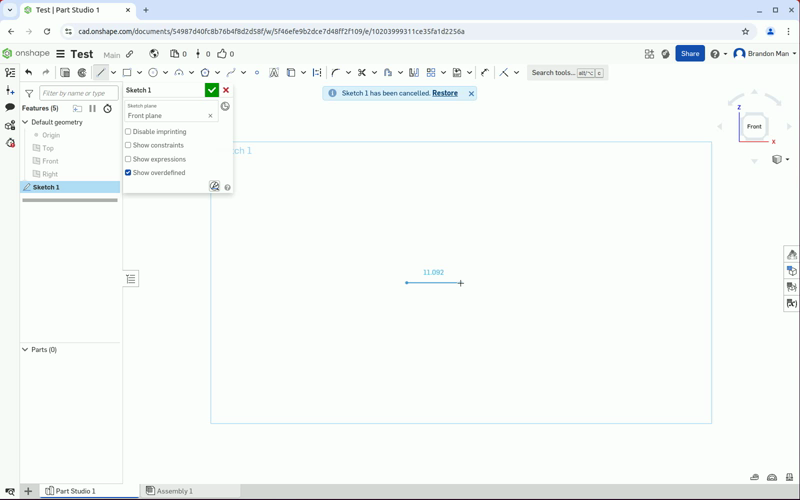
key_up(shift)
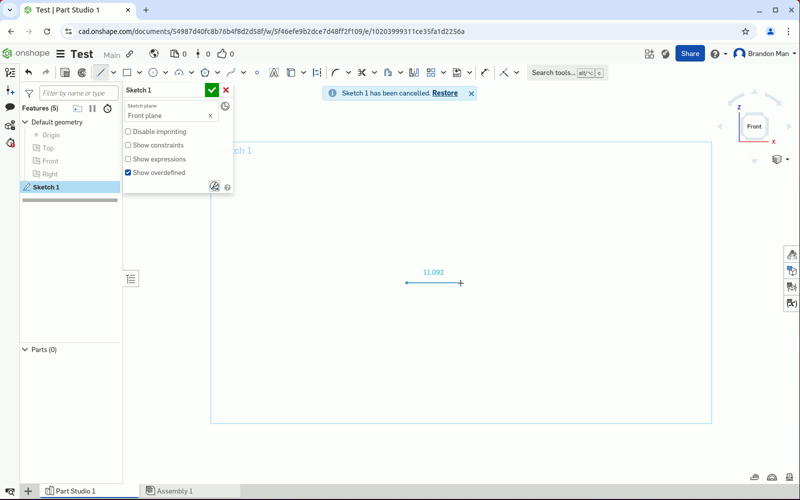
key_down(shift)
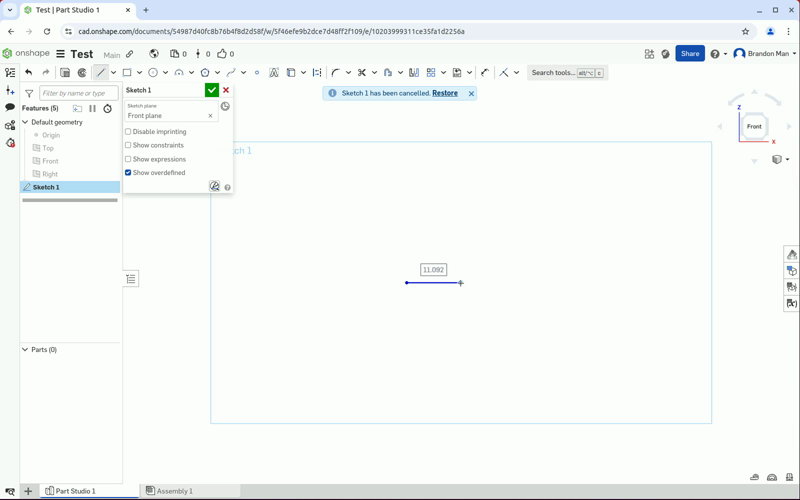
mouse_move(460, 201)
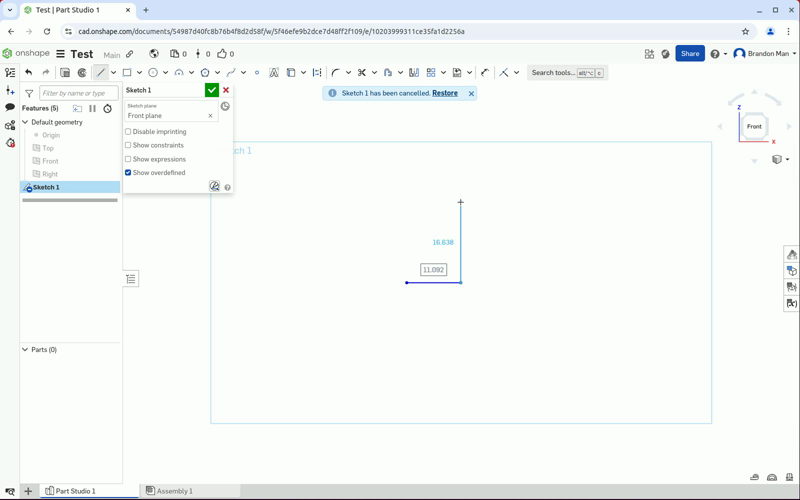
click(460, 201)
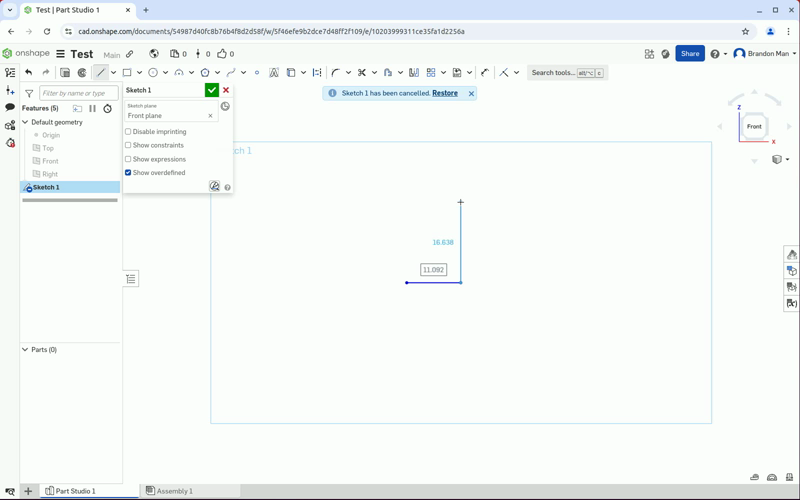
key_up(shift)
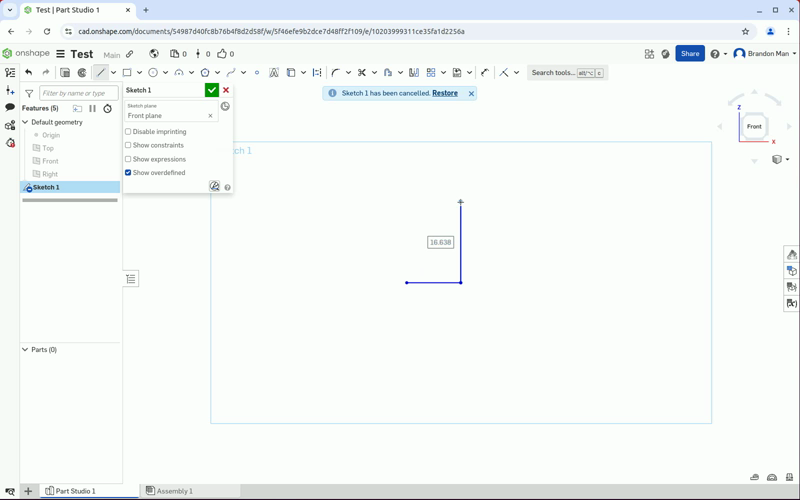
key_down(shift)
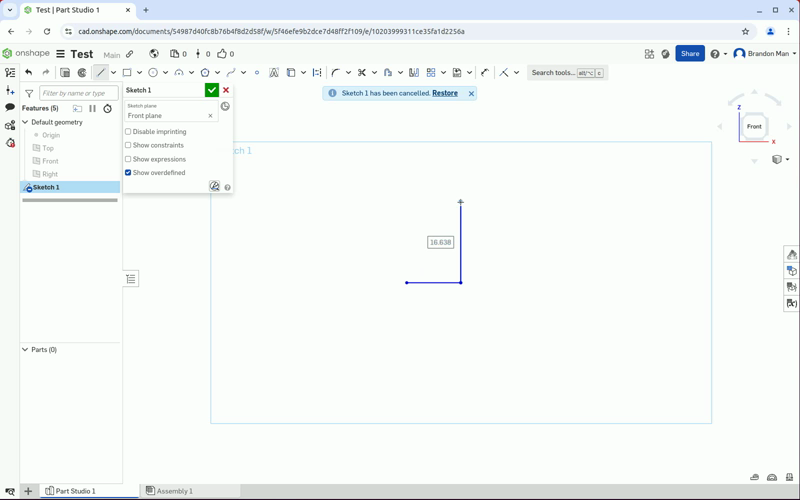
mouse_move(490, 201)
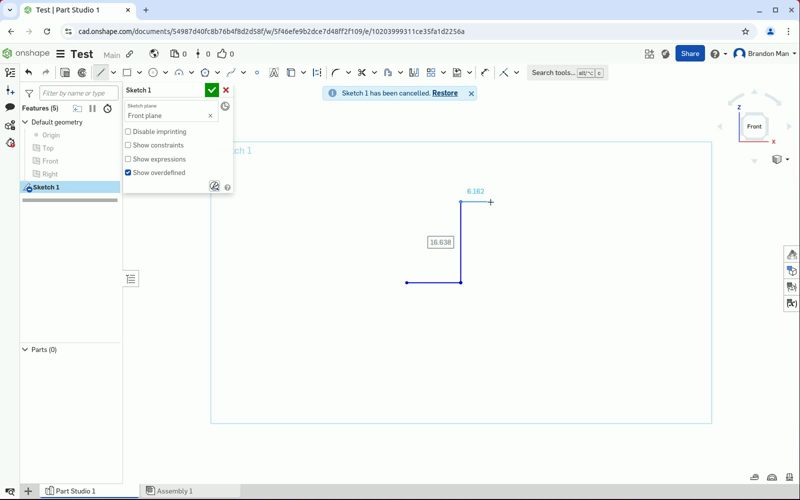
mouse_move(406, 201)
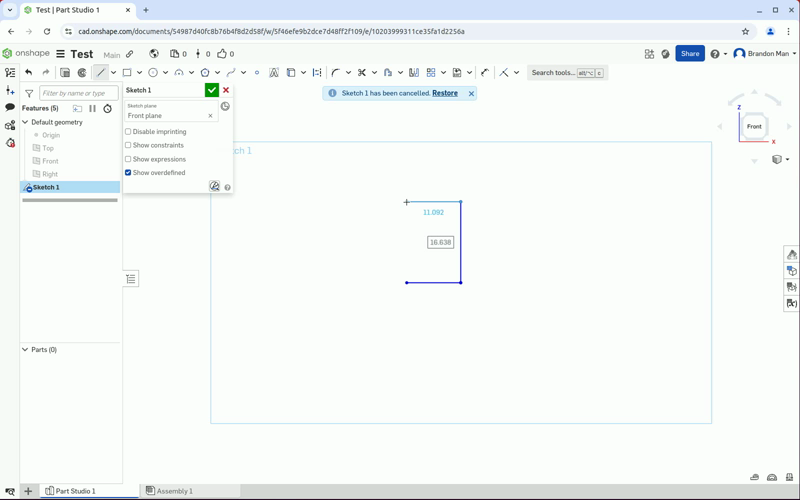
click(406, 201)
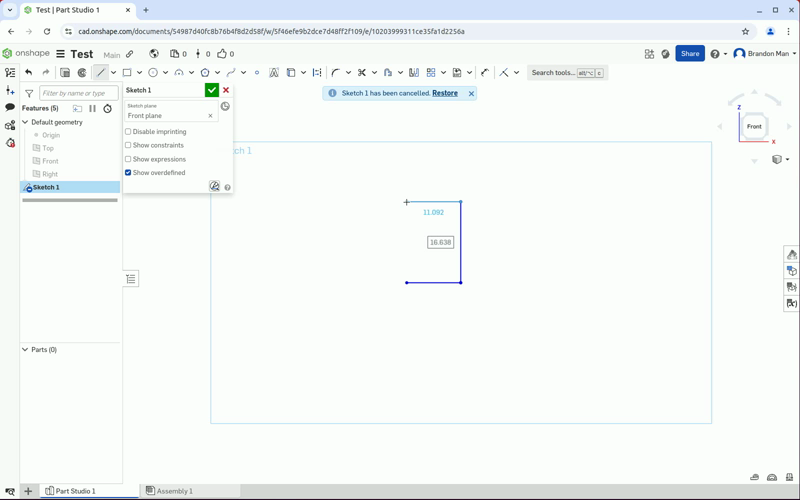
key_up(shift)
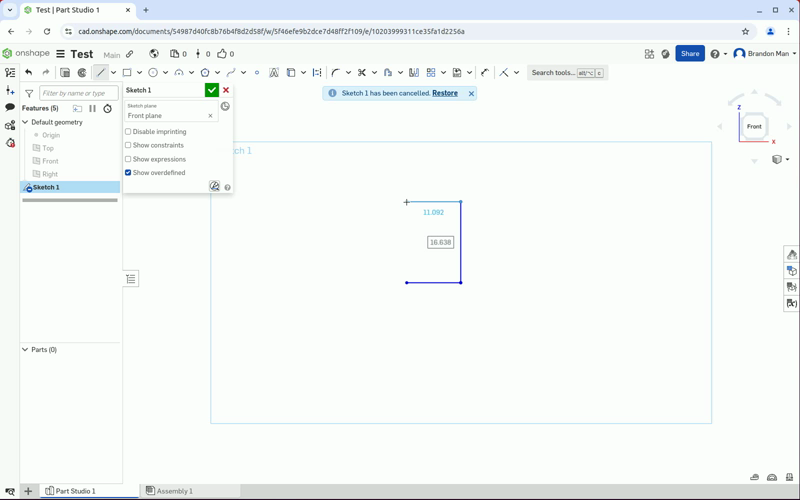
key_down(shift)
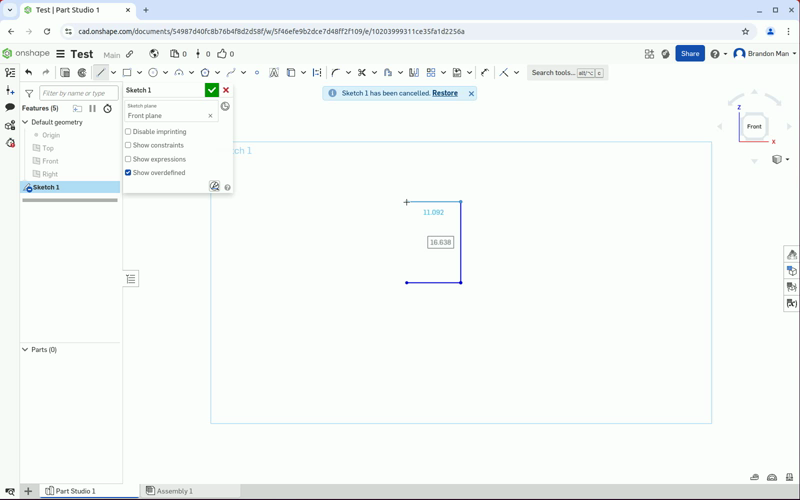
mouse_move(406, 282)
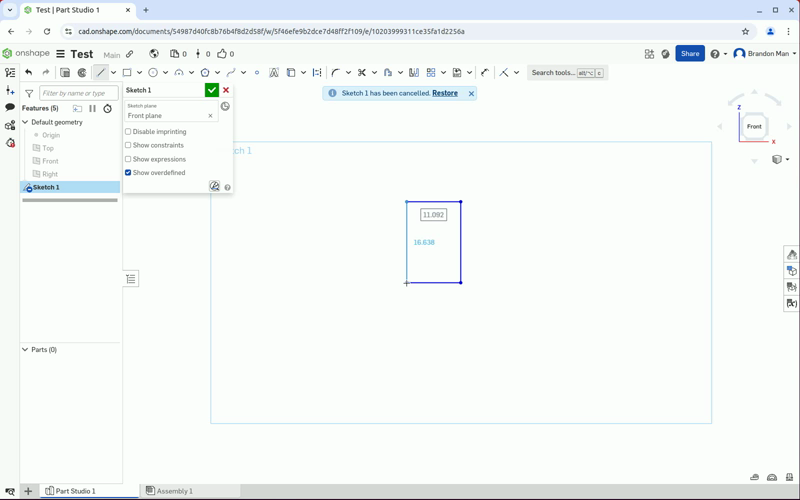
key_up(shift)
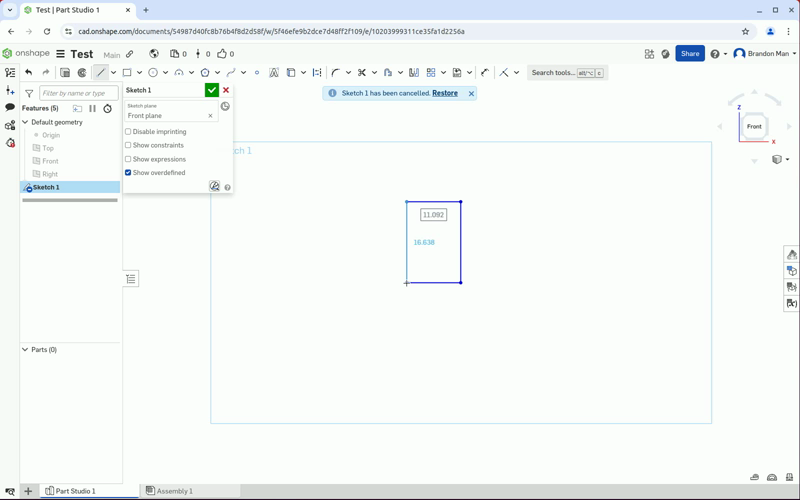
click(406, 282)
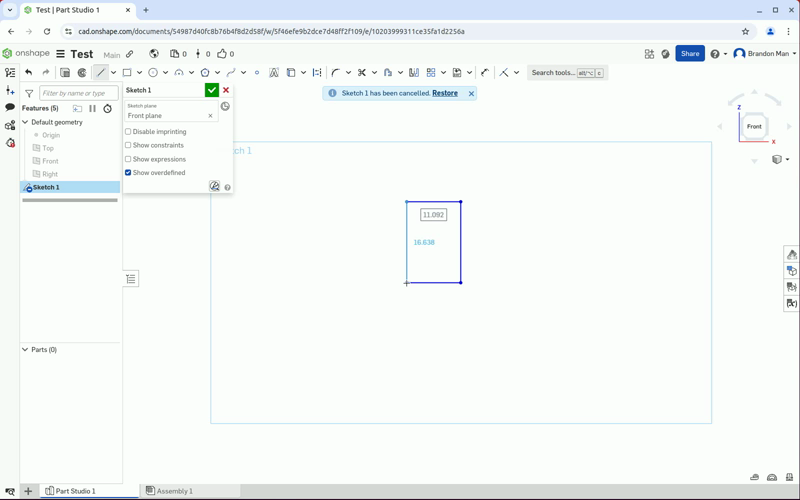
key(esc)
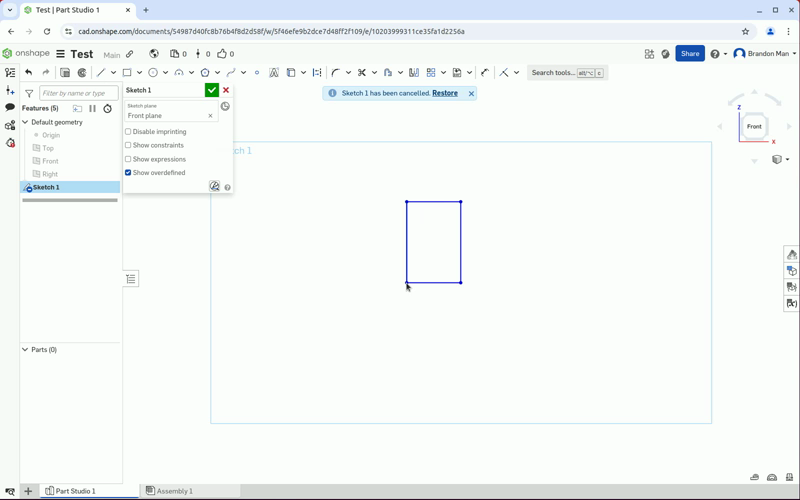
mouse_move(424, 219)
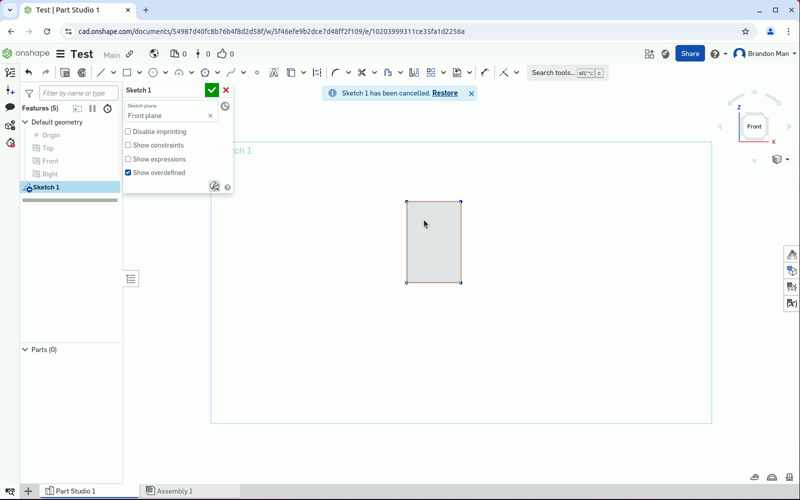
click(424, 219)
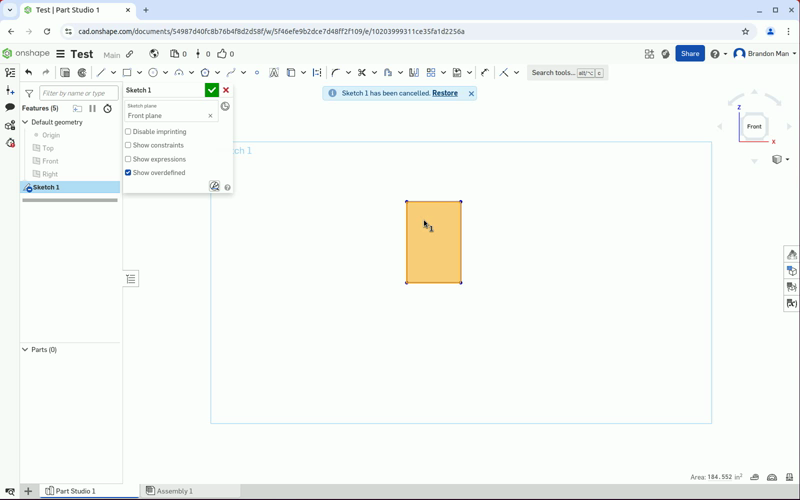
mouse_move(73, 352)
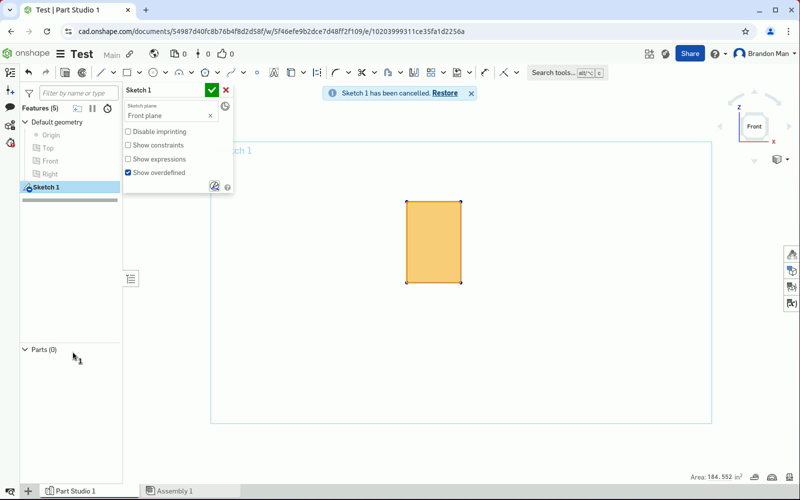
key(shift+y)
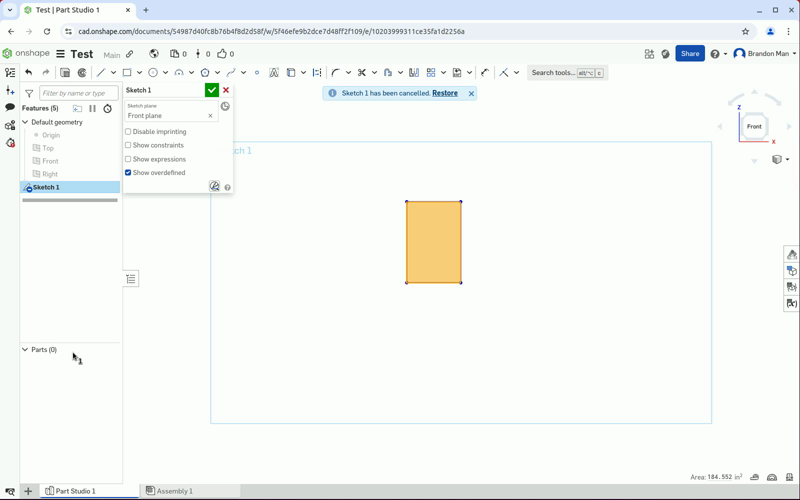
key(shift+e)
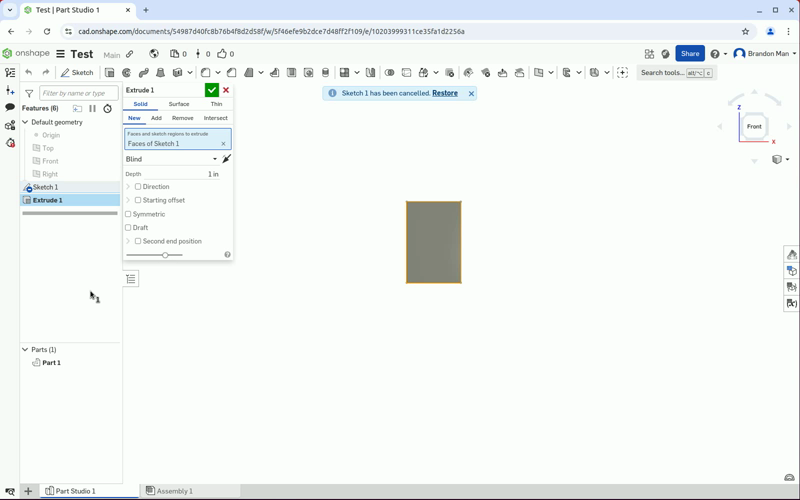
mouse_move(143, 106)
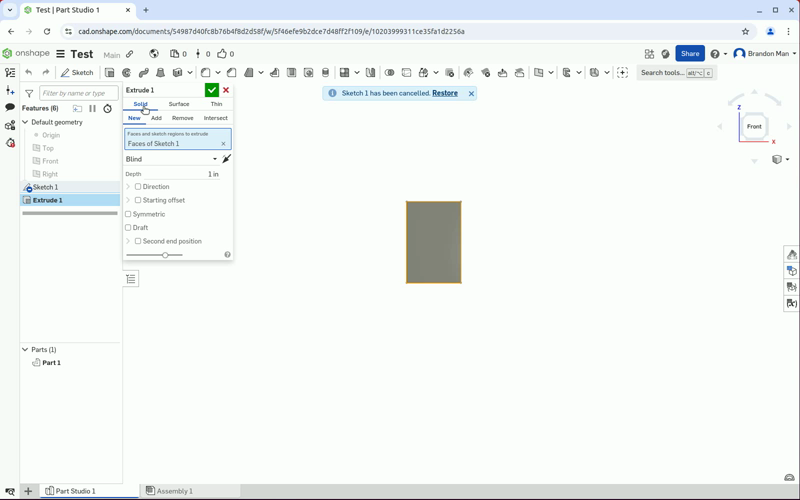
click(143, 106)
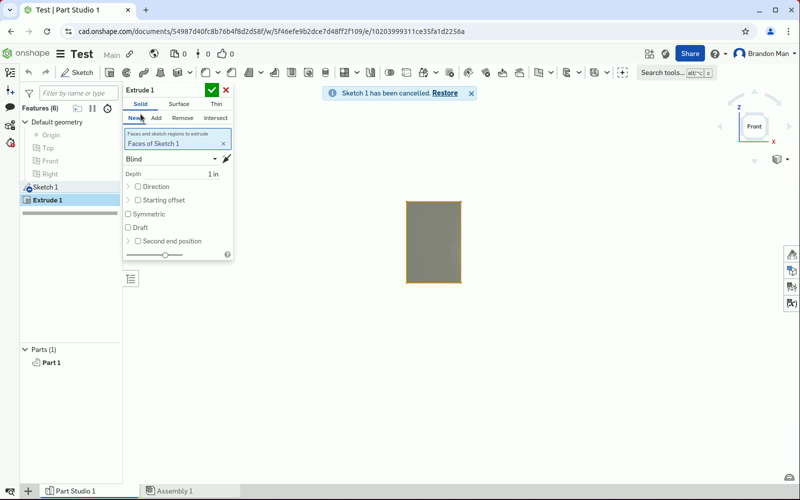
mouse_move(137, 120)
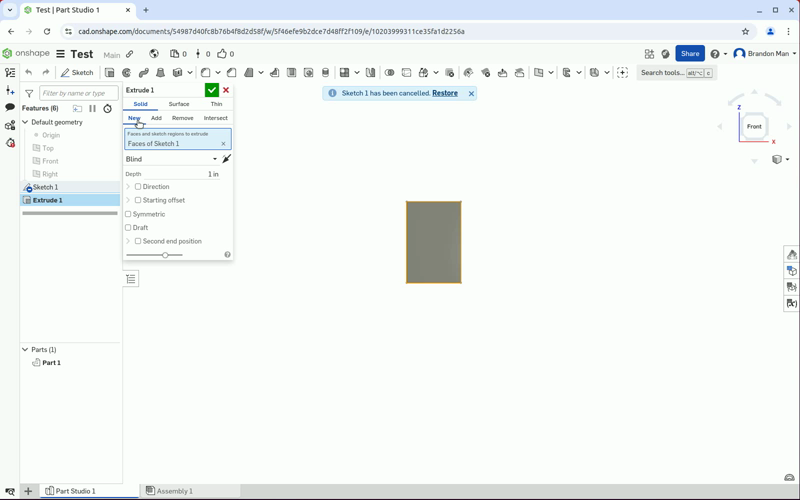
click(137, 120)
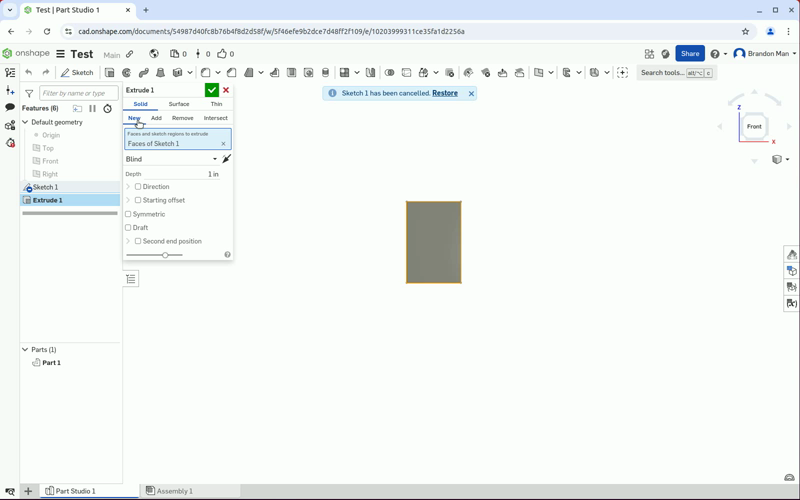
key(tab, 4)
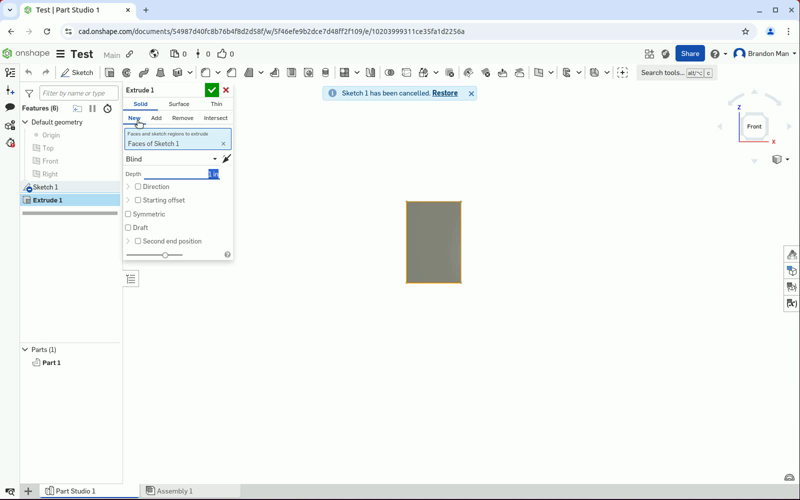
text(23.108)
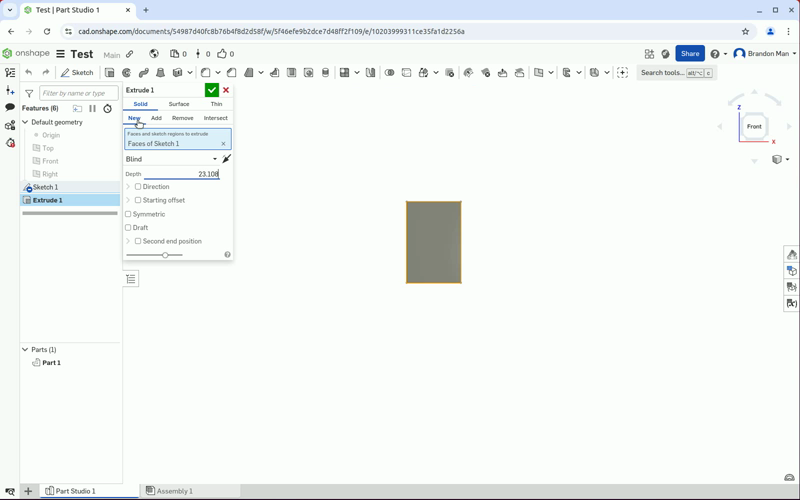
key(enter)
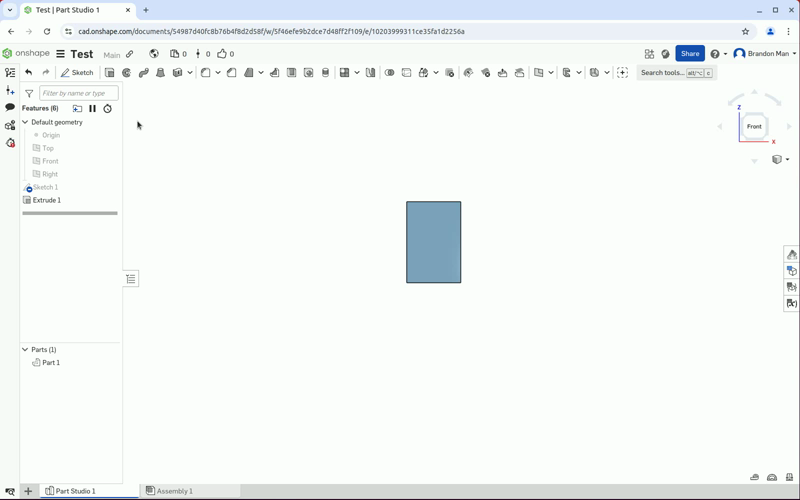
key(shift+h)
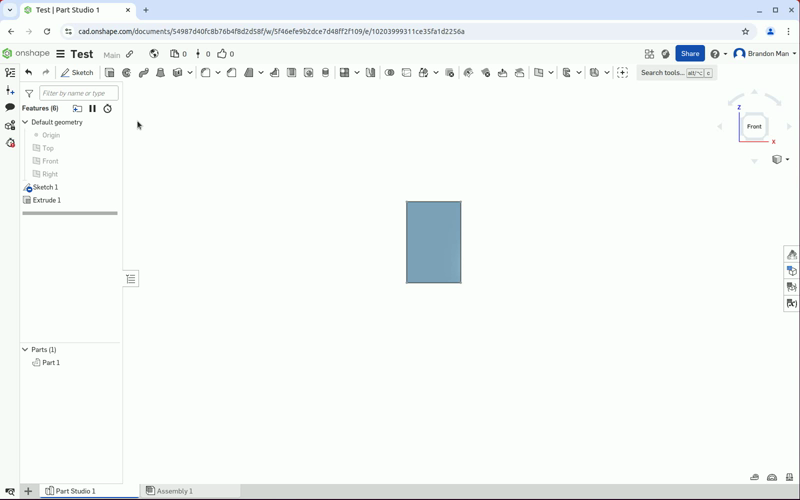
key(shift+h)
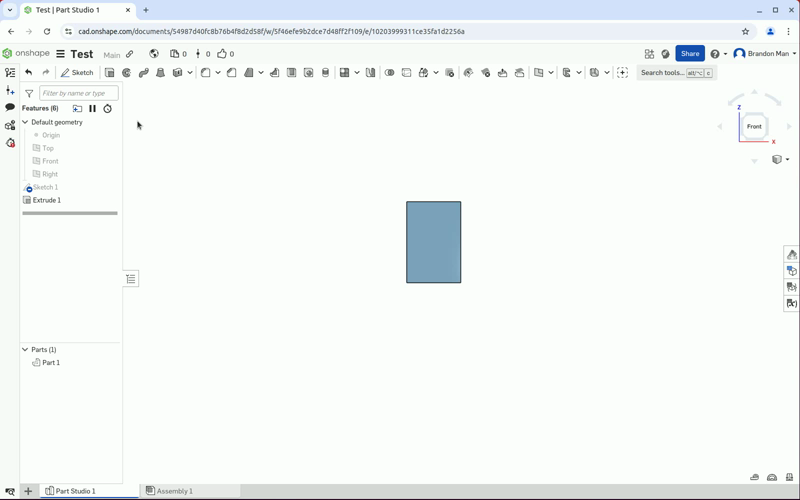
mouse_move(73, 189)
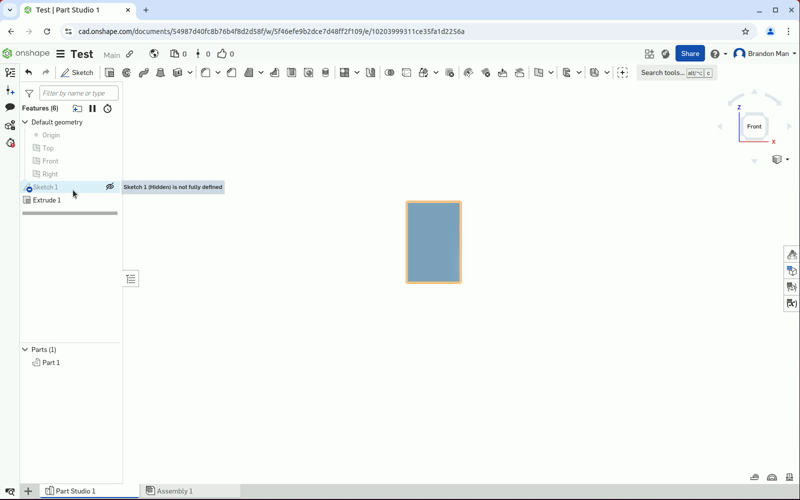
click(73, 189)
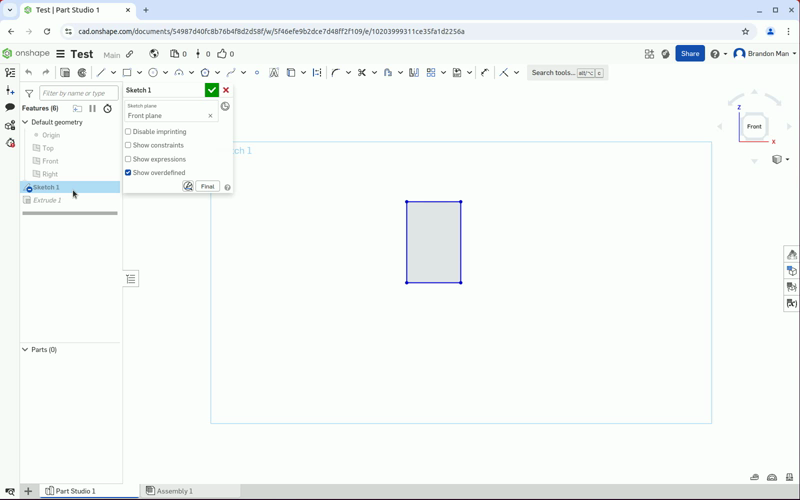
mouse_move(229, 92)
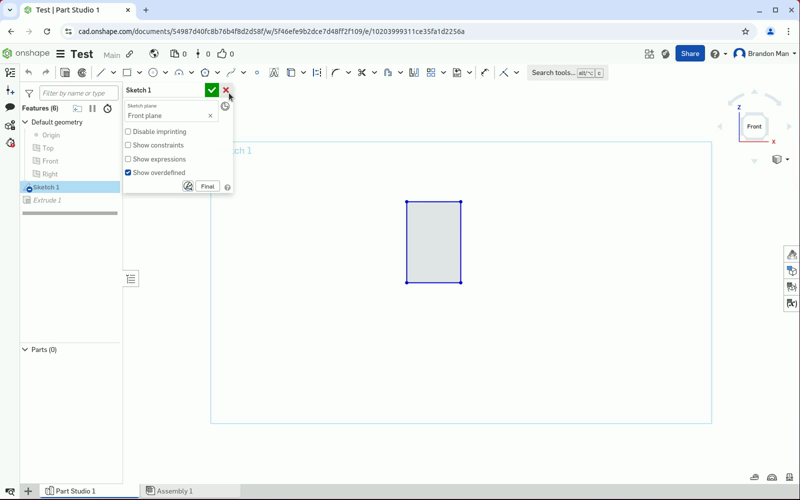
click(229, 92)
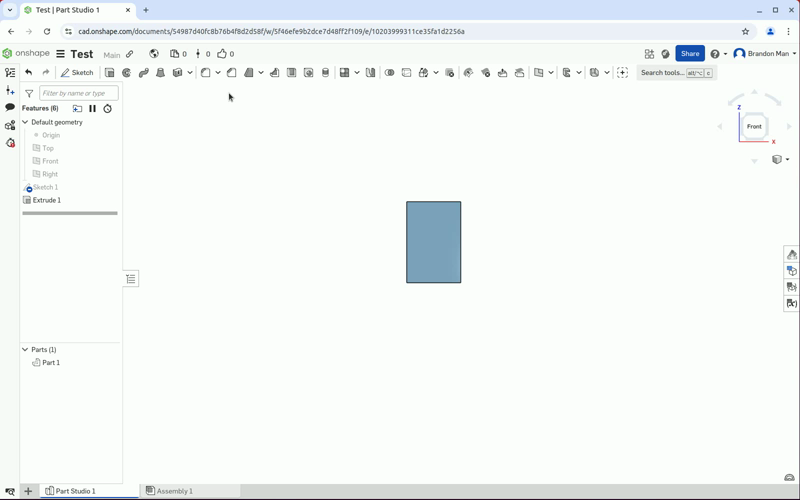
mouse_move(73, 352)
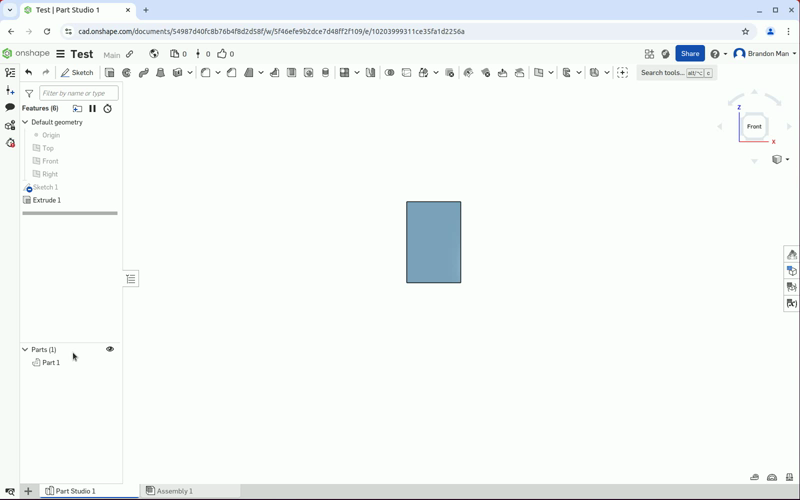
key(y)
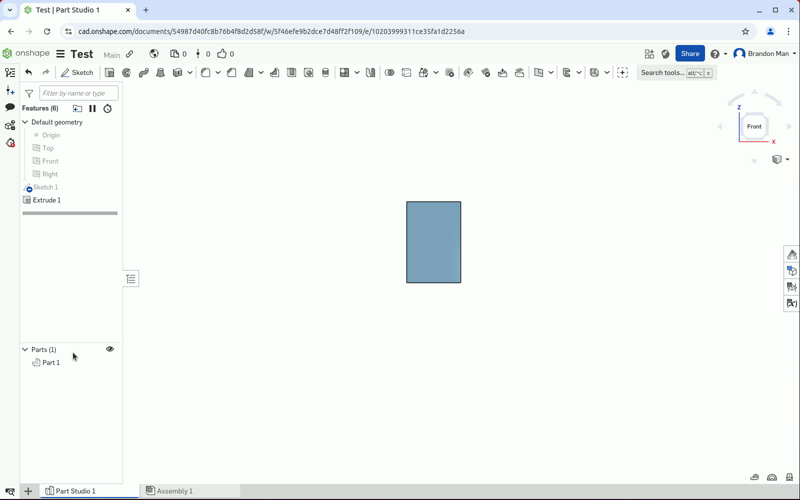
key(shift+p)
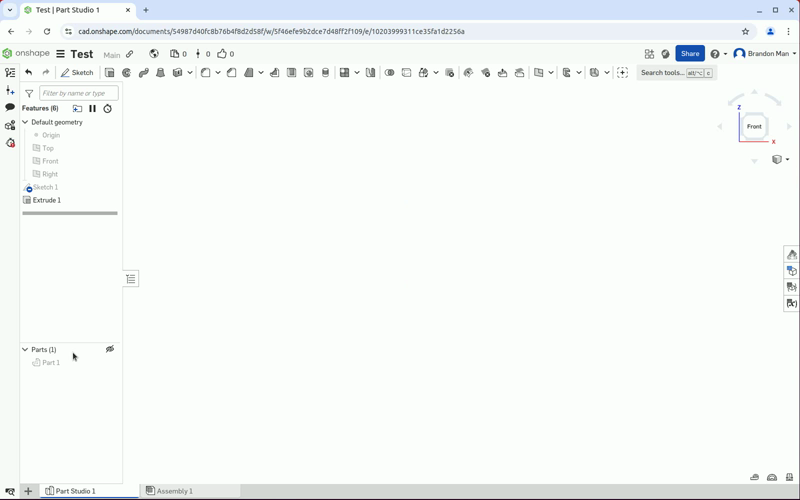
key(space)
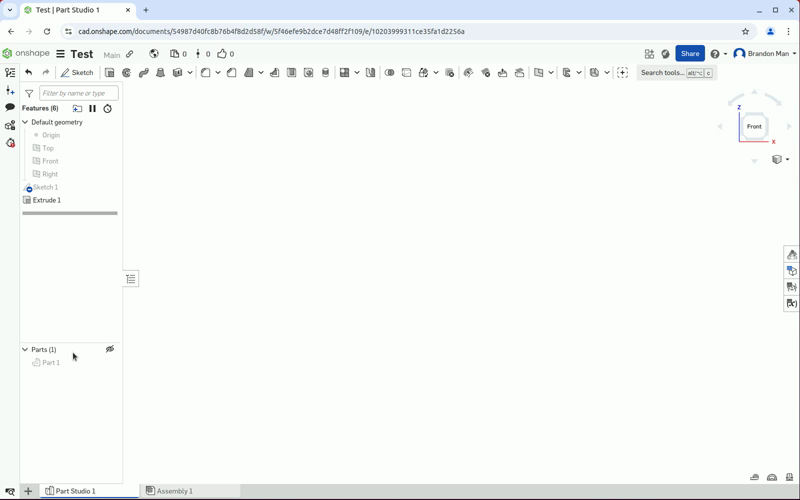
key_down(shift)
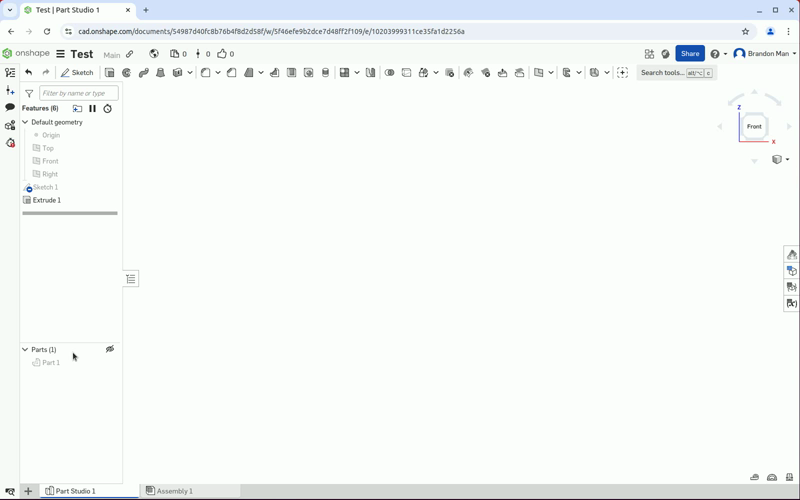
key(left)
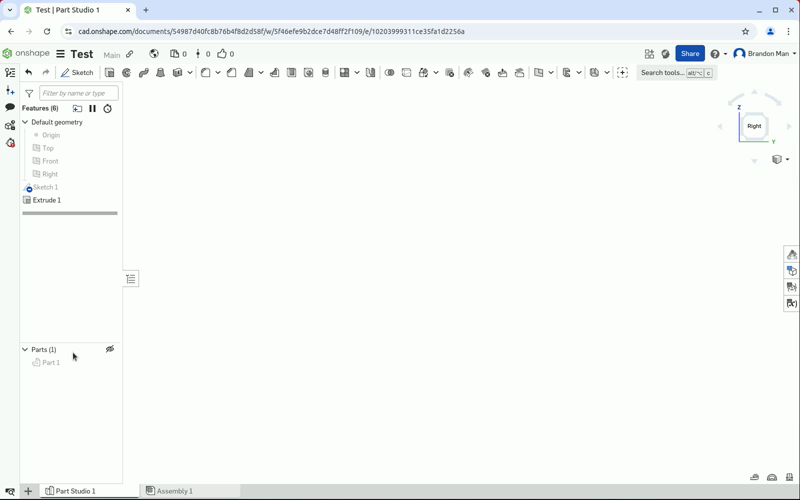
key_up(shift)
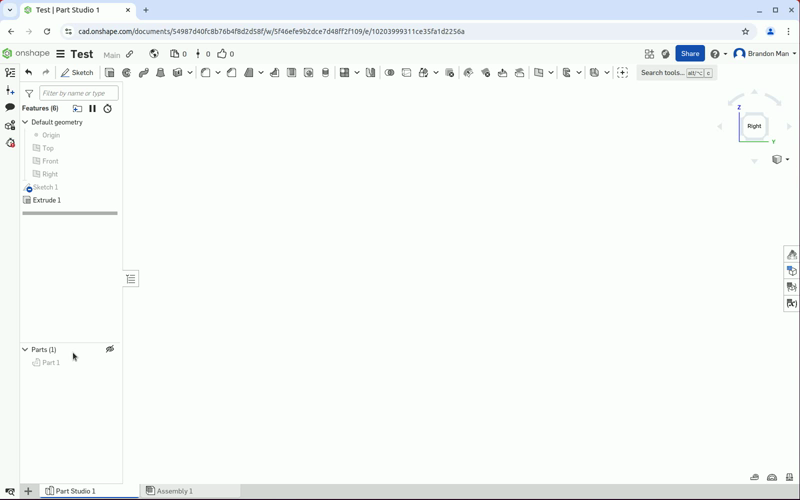
mouse_move(73, 352)
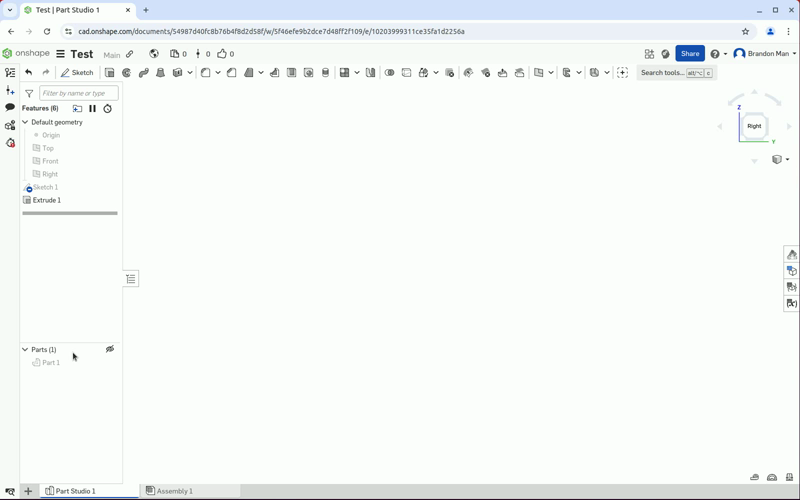
key(shift+y)
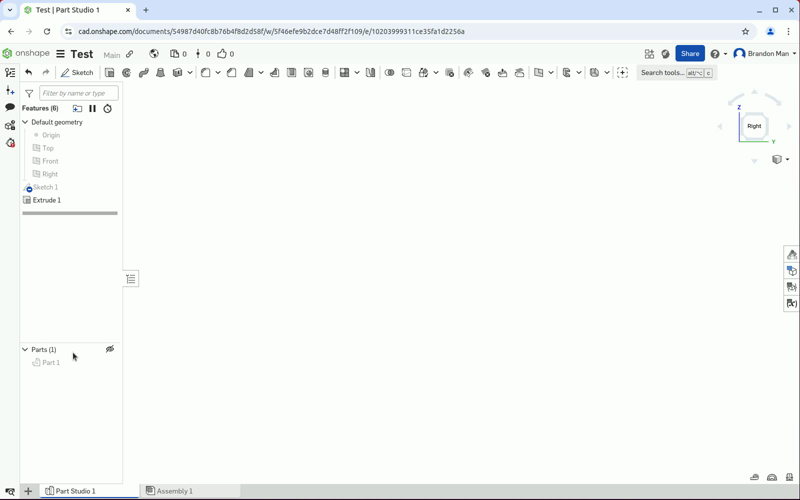
key(shift+s)
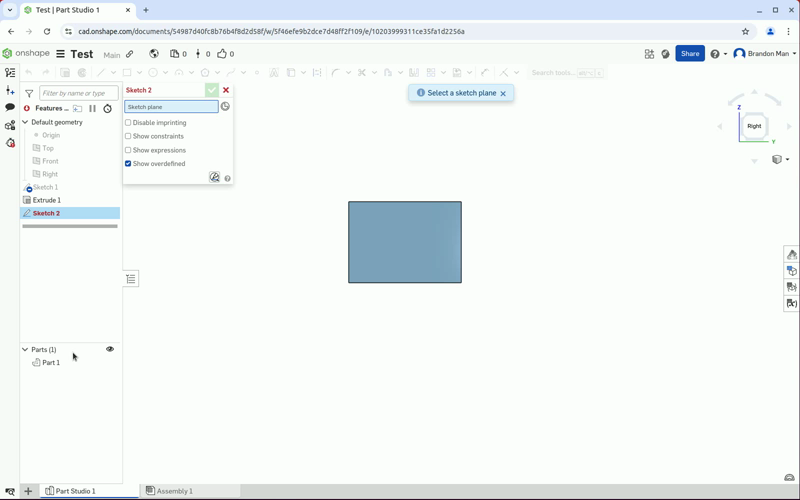
mouse_move(73, 176)
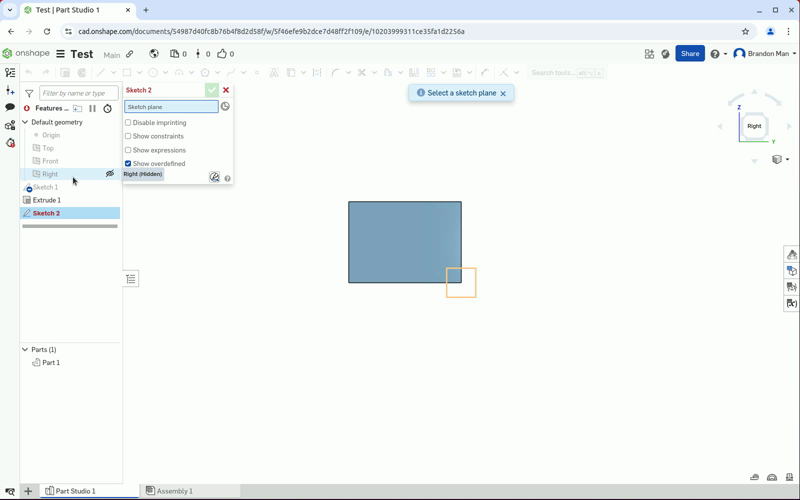
click(73, 176)
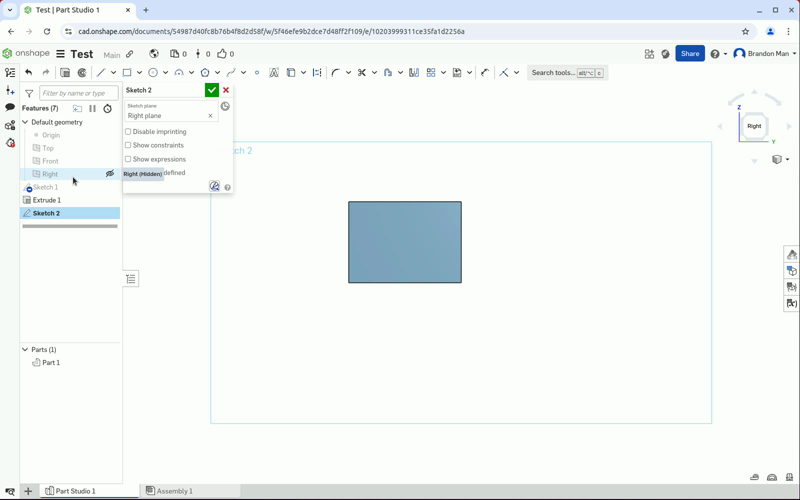
mouse_move(73, 352)
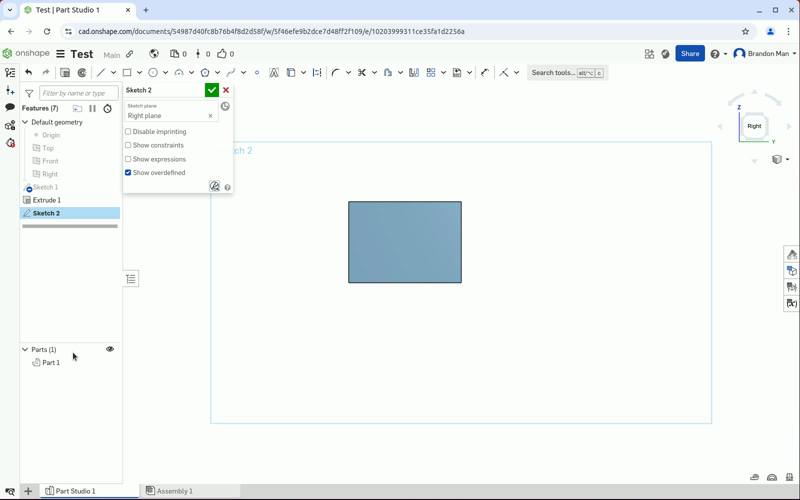
key(y)
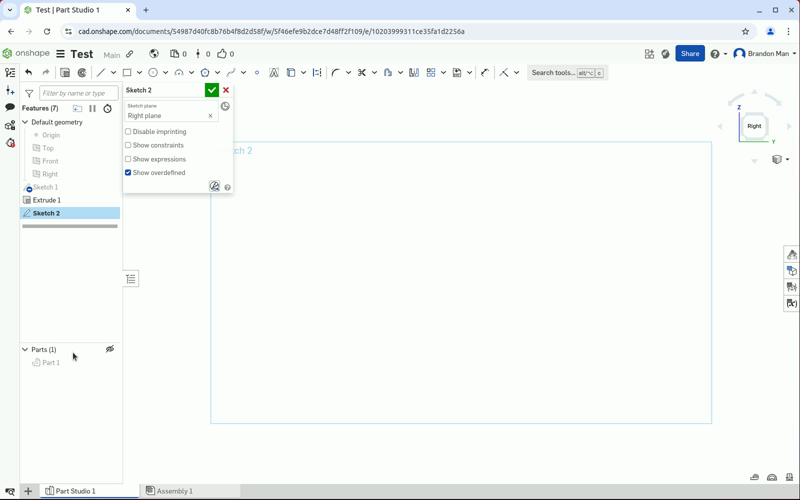
key(l)
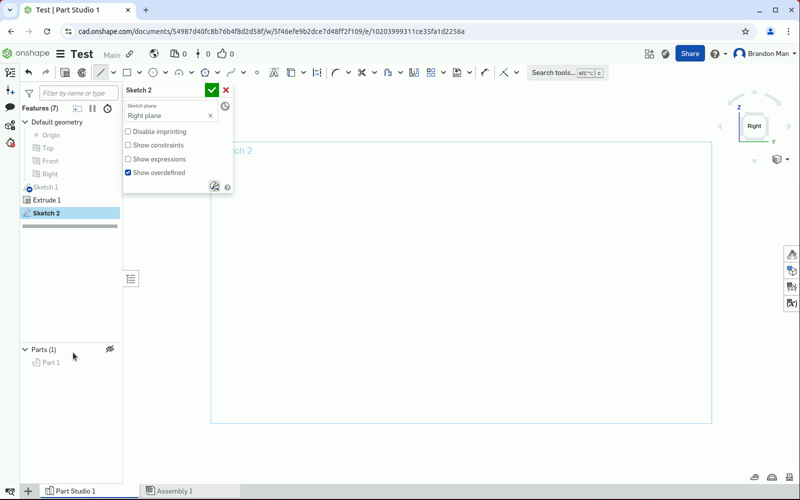
key_down(shift)
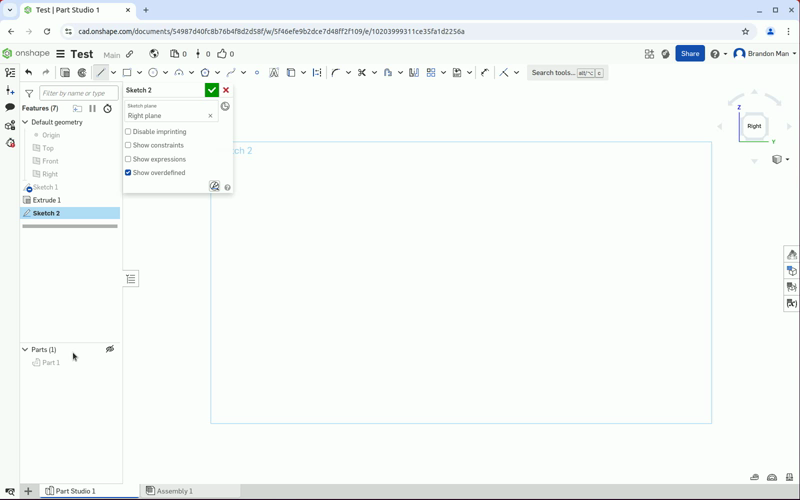
mouse_move(348, 255)
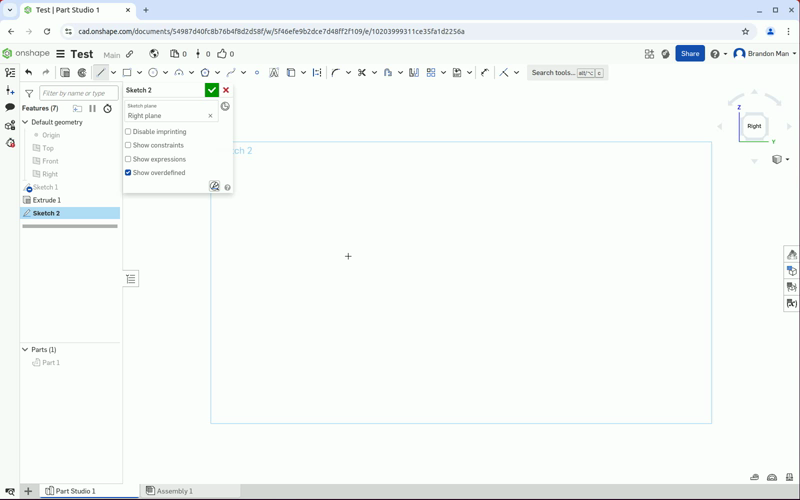
click(348, 255)
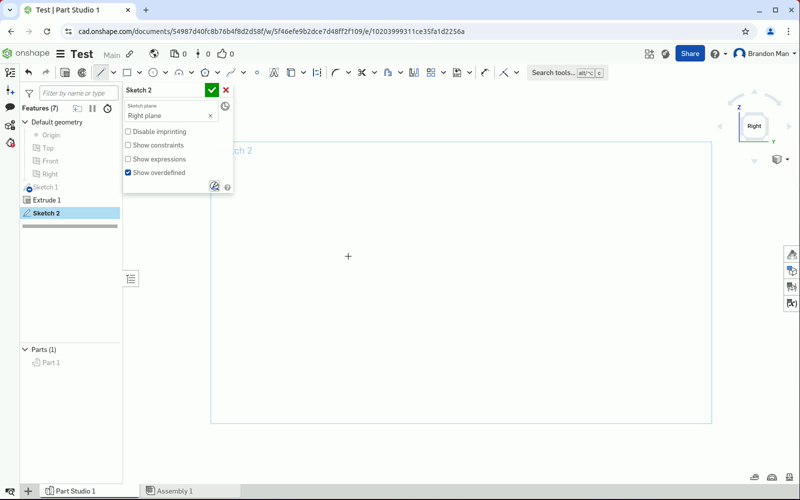
key_up(shift)
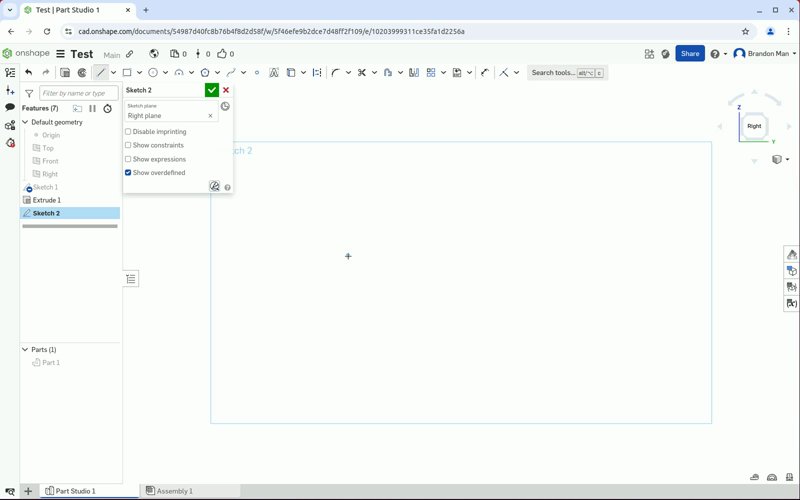
key_down(shift)
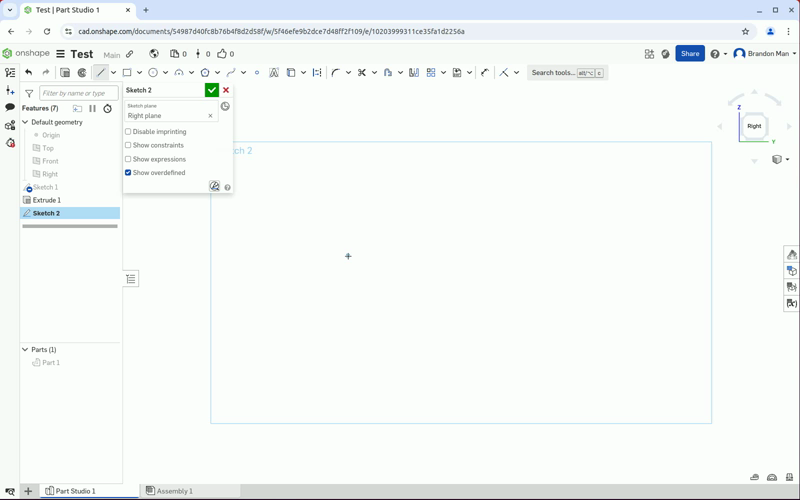
mouse_move(378, 255)
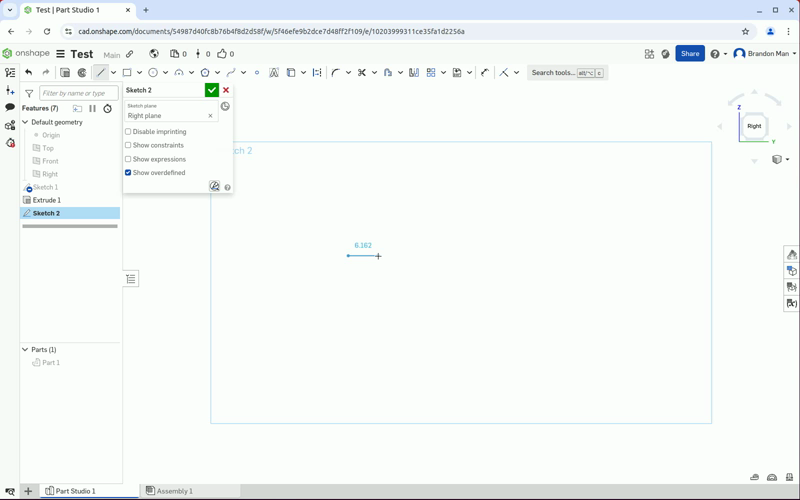
mouse_move(386, 255)
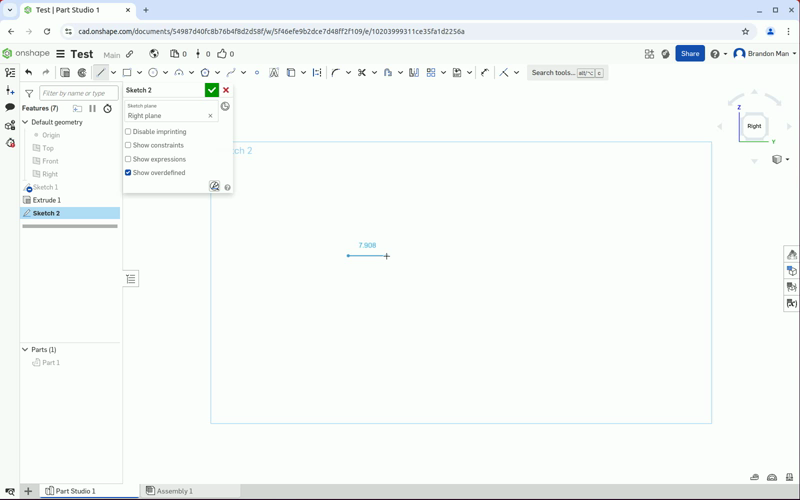
click(386, 255)
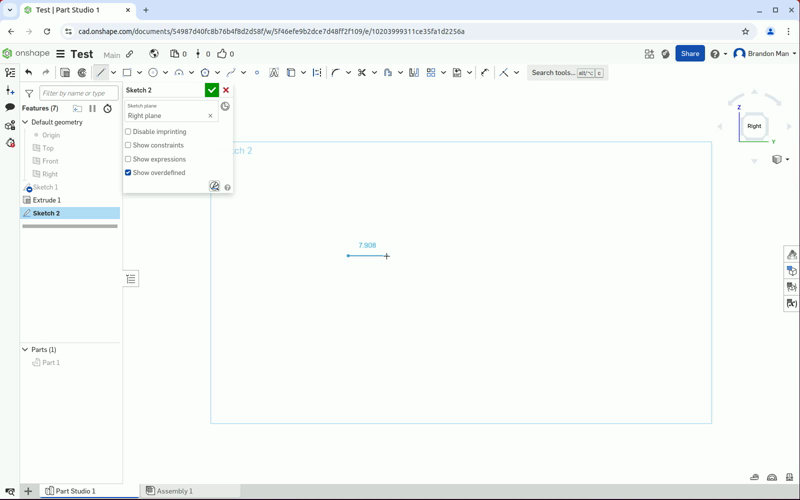
key_up(shift)
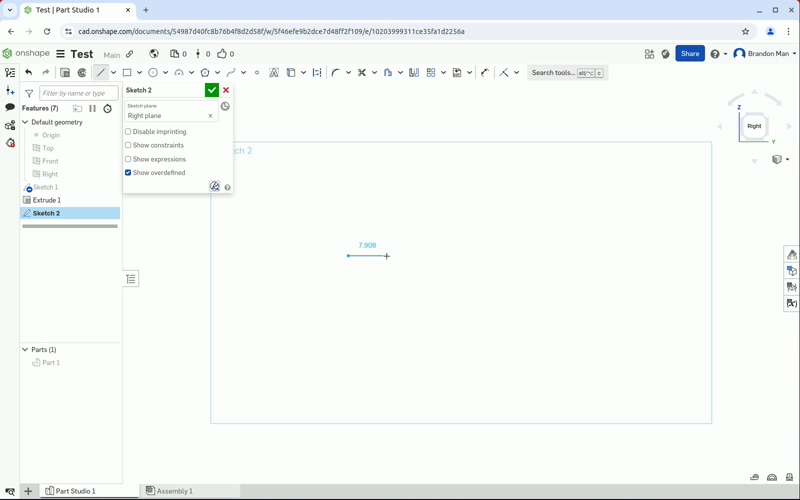
key_down(shift)
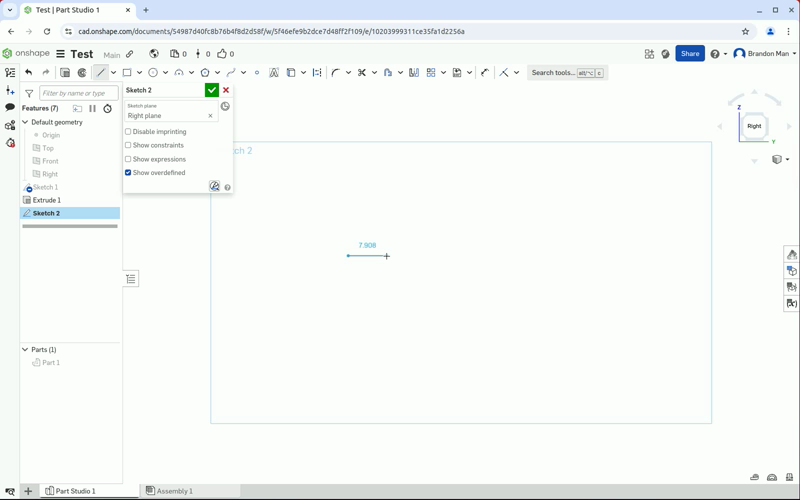
mouse_move(416, 255)
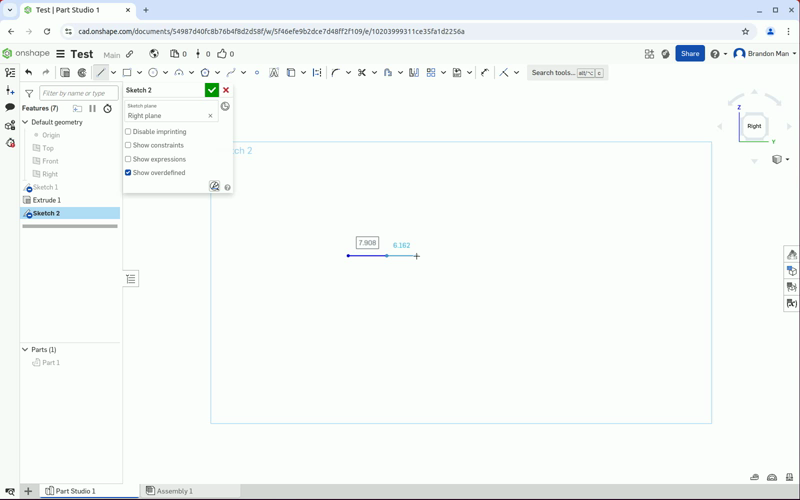
mouse_move(386, 228)
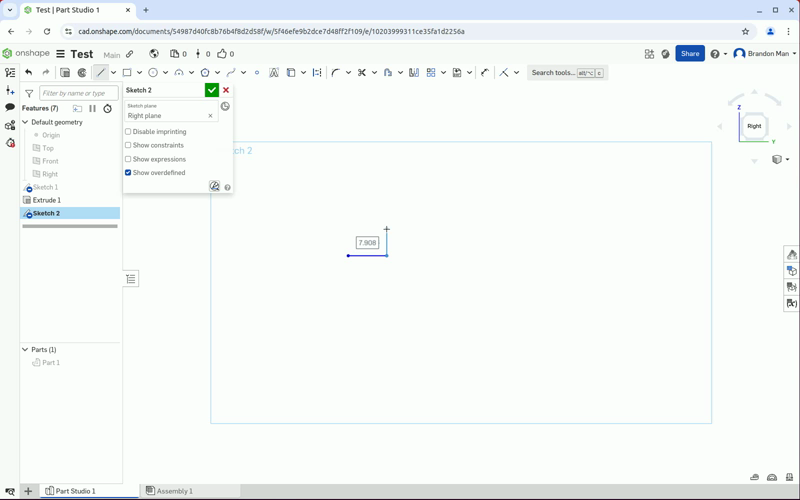
click(386, 228)
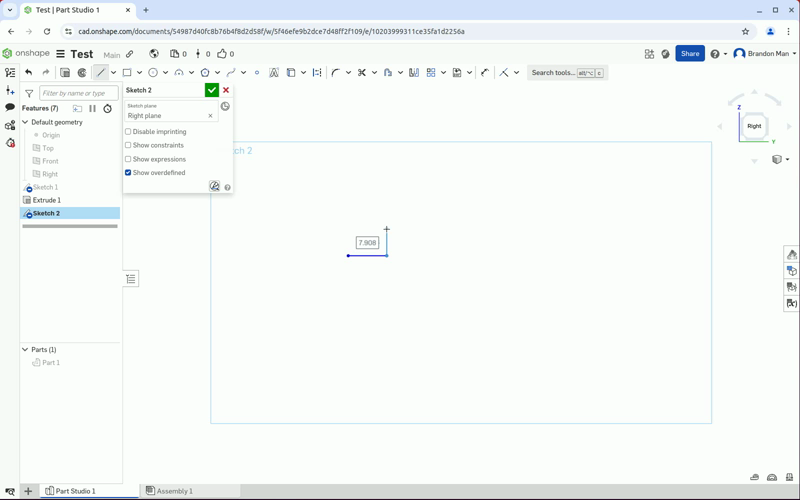
key_up(shift)
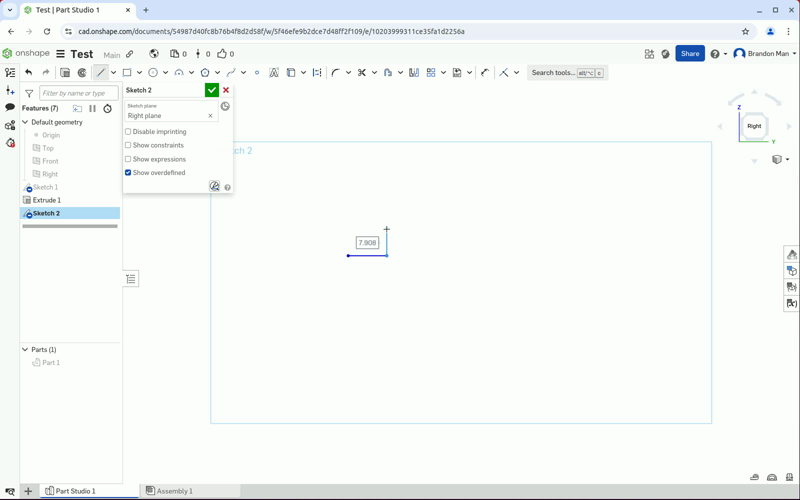
key_down(shift)
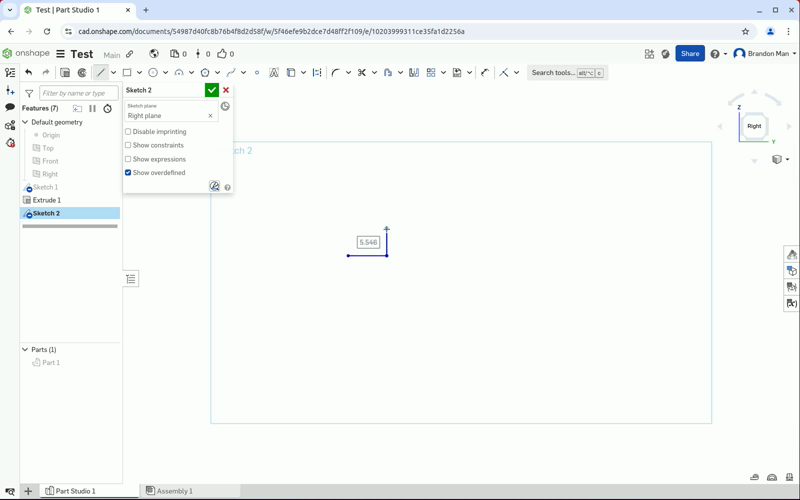
mouse_move(416, 228)
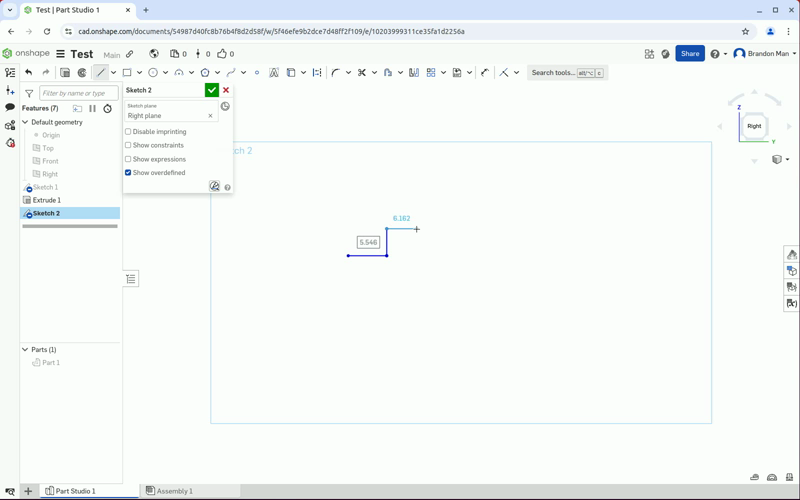
mouse_move(348, 228)
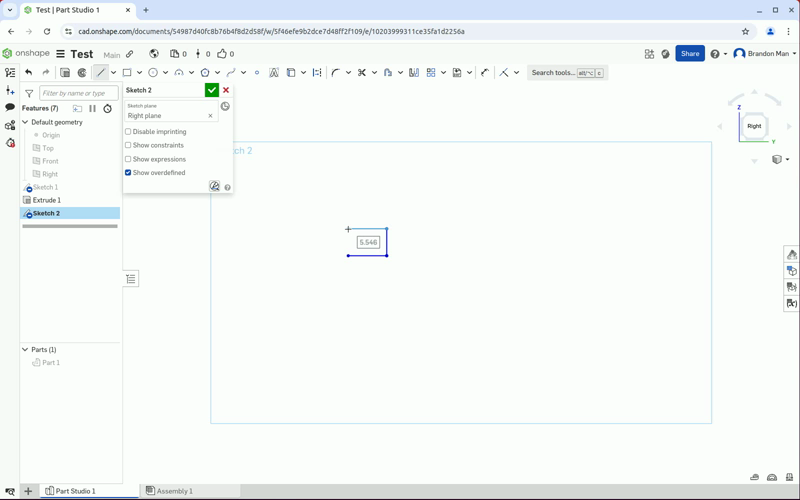
click(348, 228)
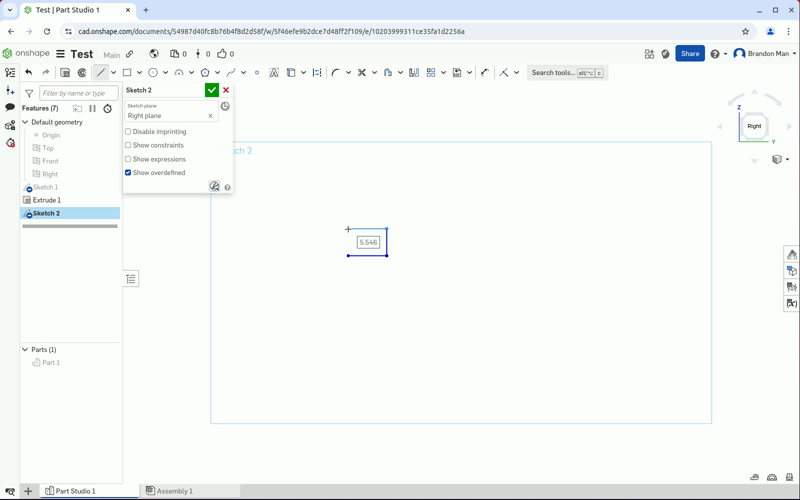
key_up(shift)
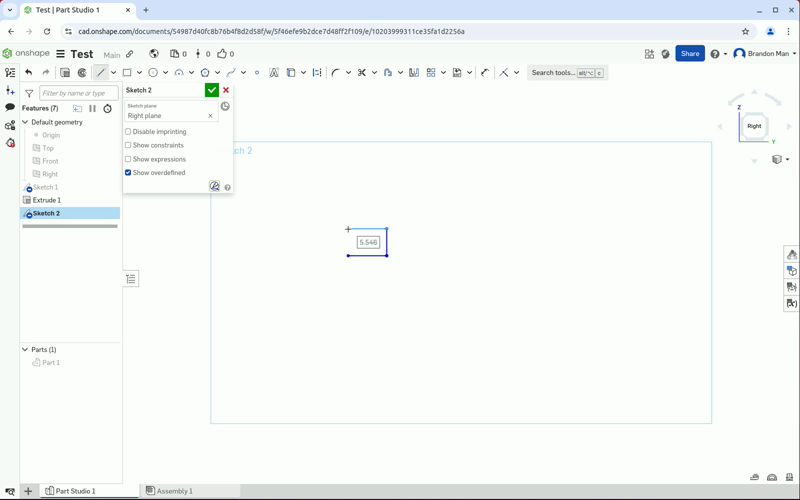
mouse_move(378, 228)
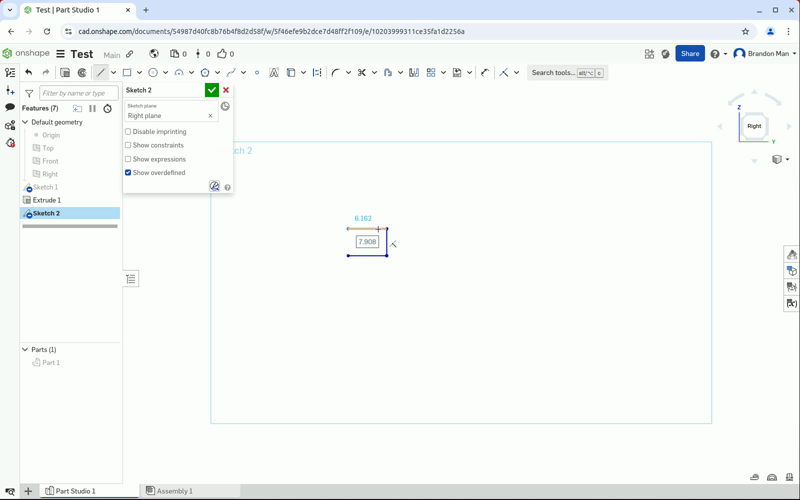
key_down(shift)
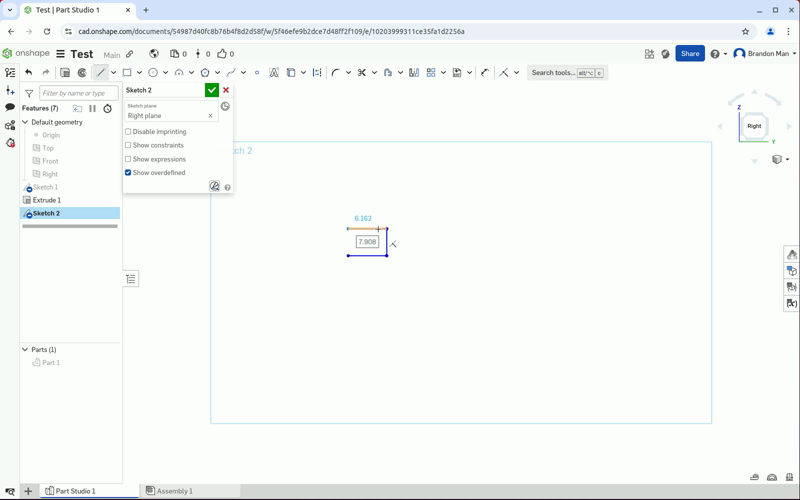
mouse_move(348, 255)
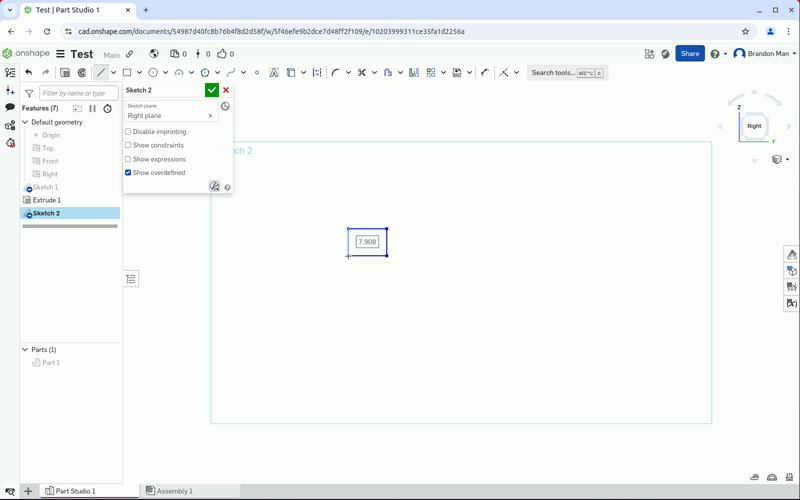
key_up(shift)
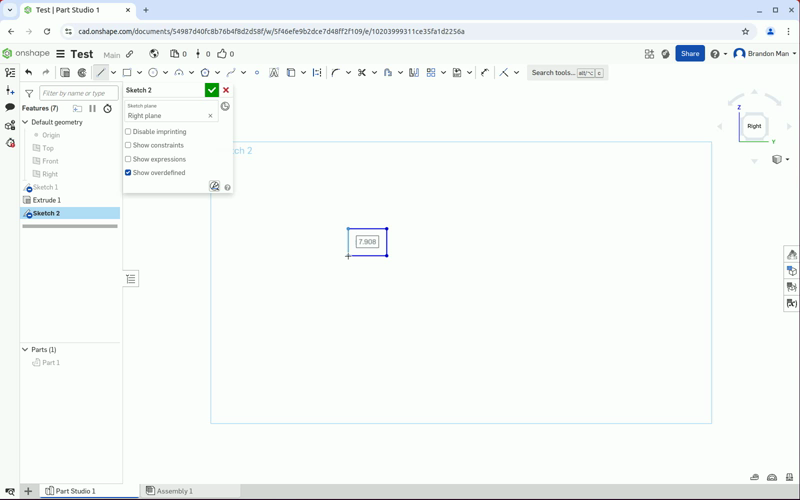
click(348, 255)
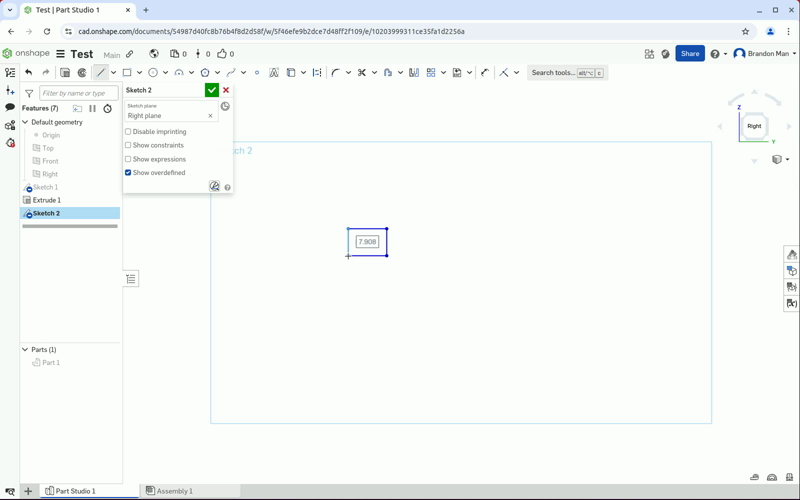
key(esc)
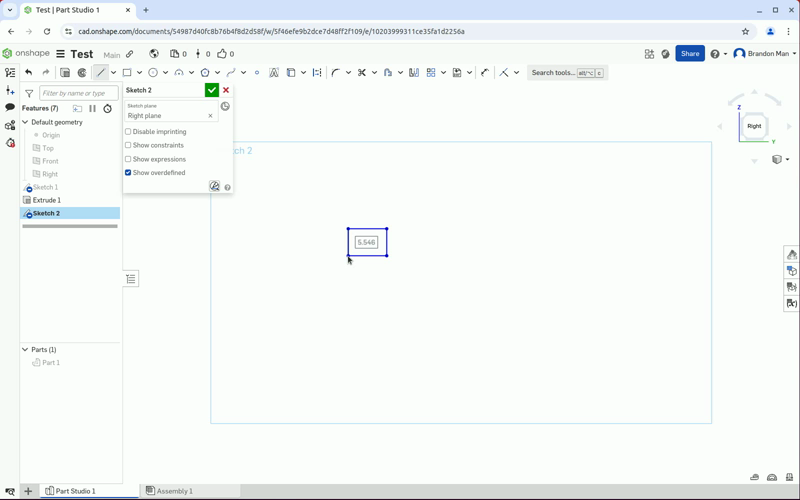
mouse_move(367, 247)
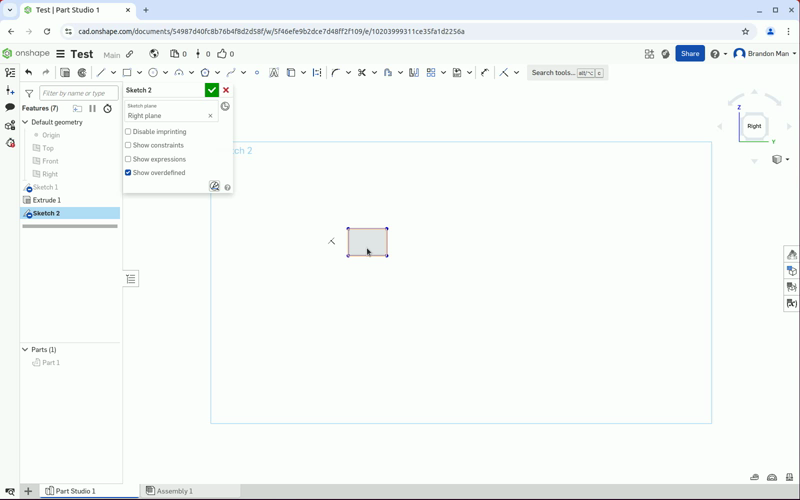
scroll(6)
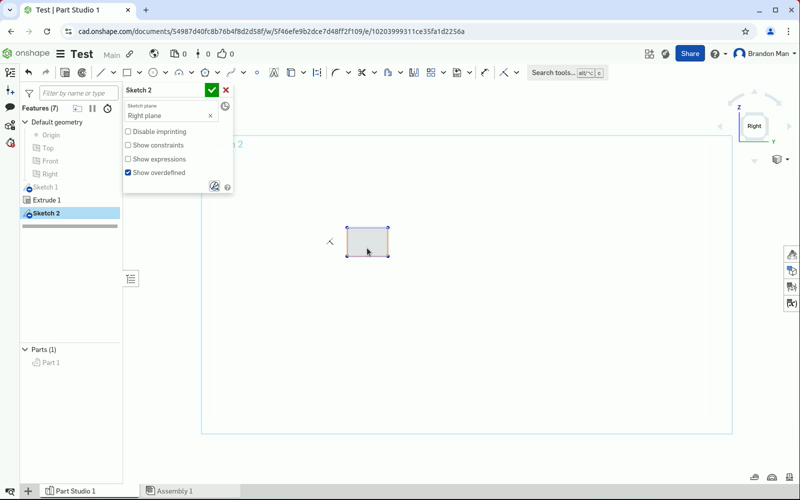
scroll(6)
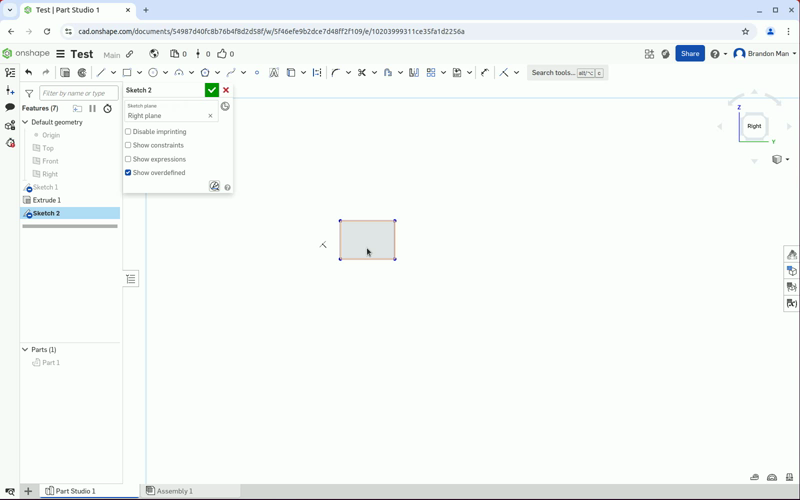
scroll(6)
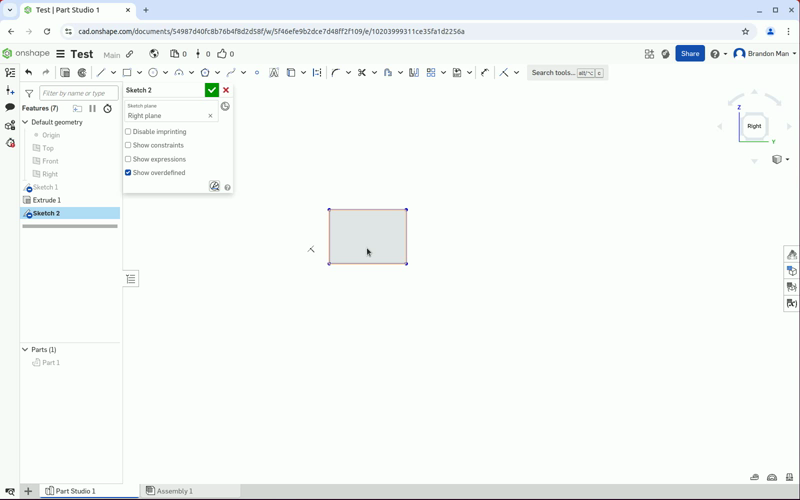
scroll(6)
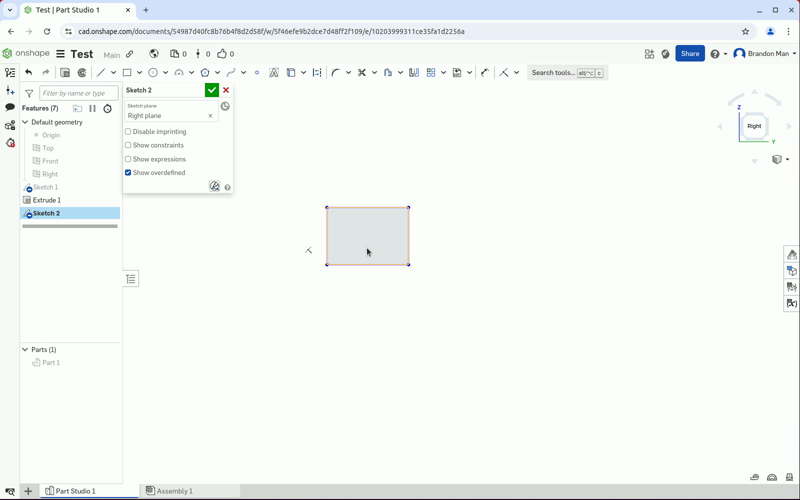
scroll(6)
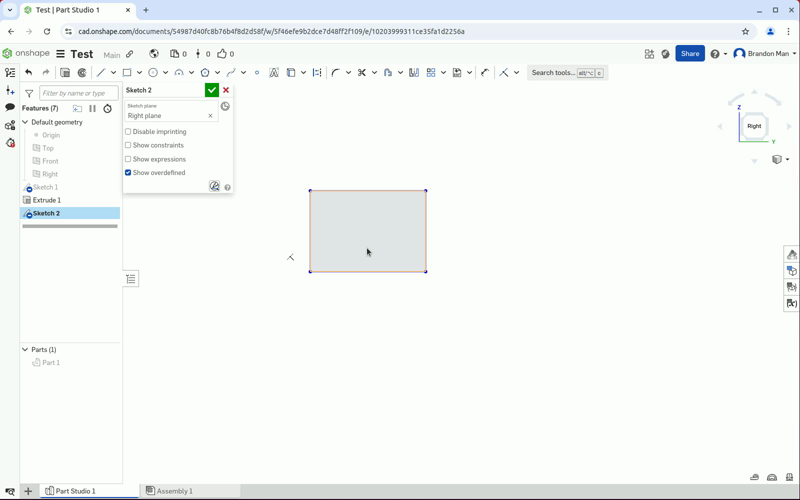
scroll(6)
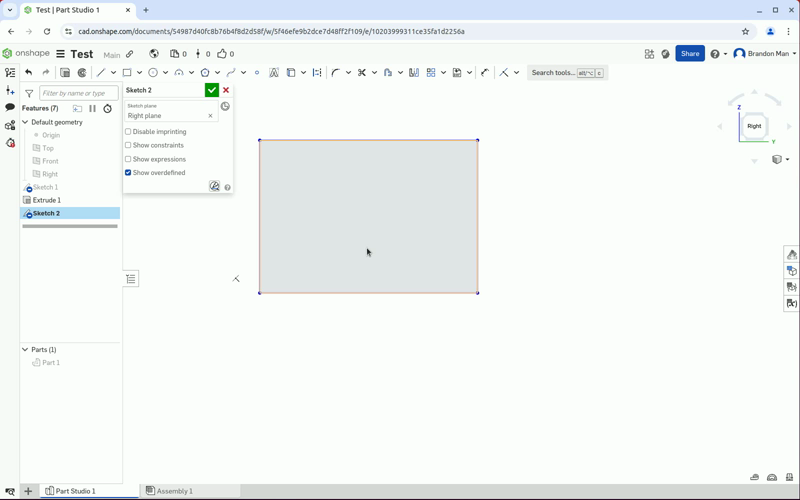
scroll(6)
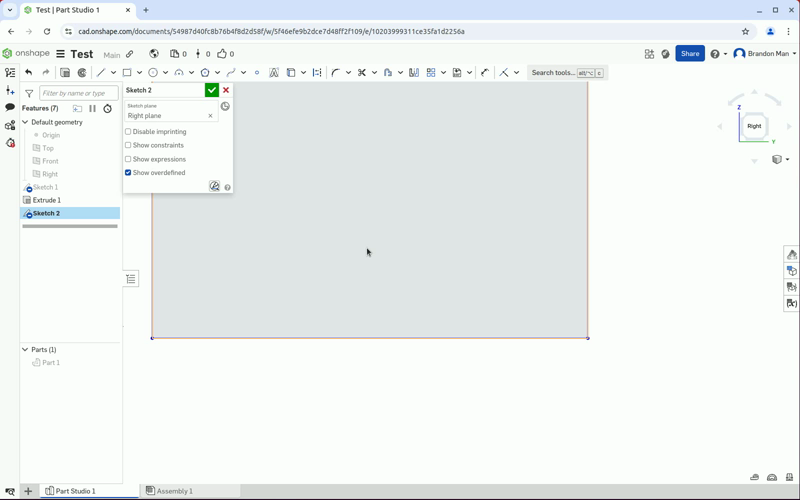
click(367, 247)
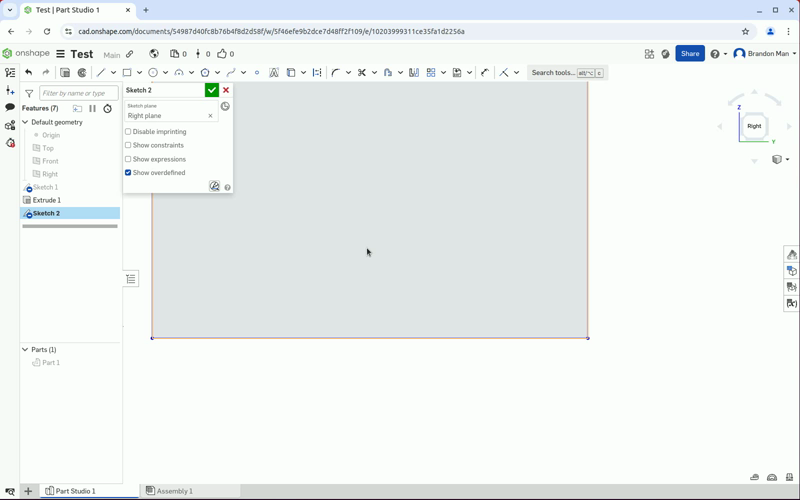
scroll(-6)
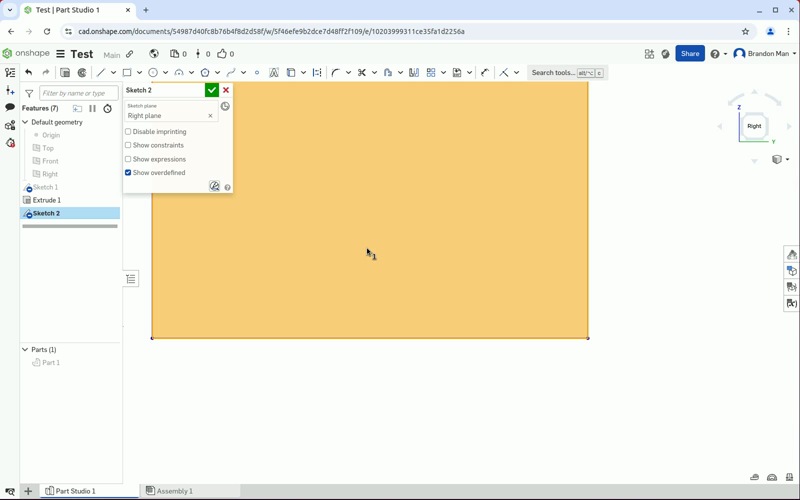
scroll(-6)
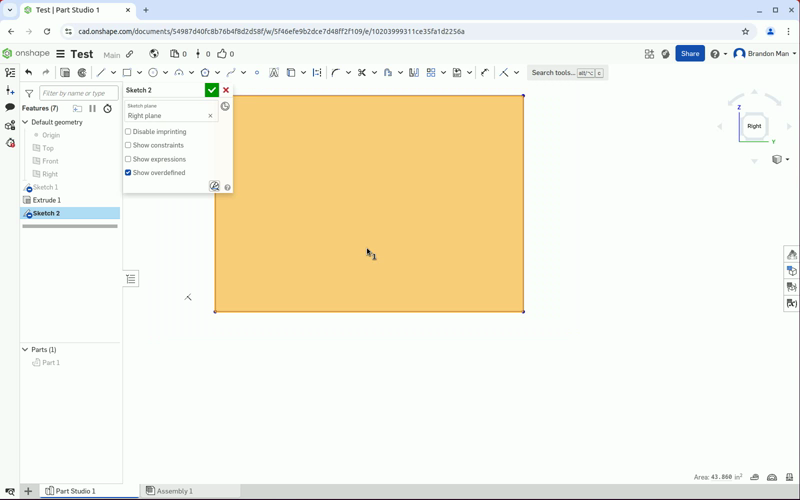
scroll(-6)
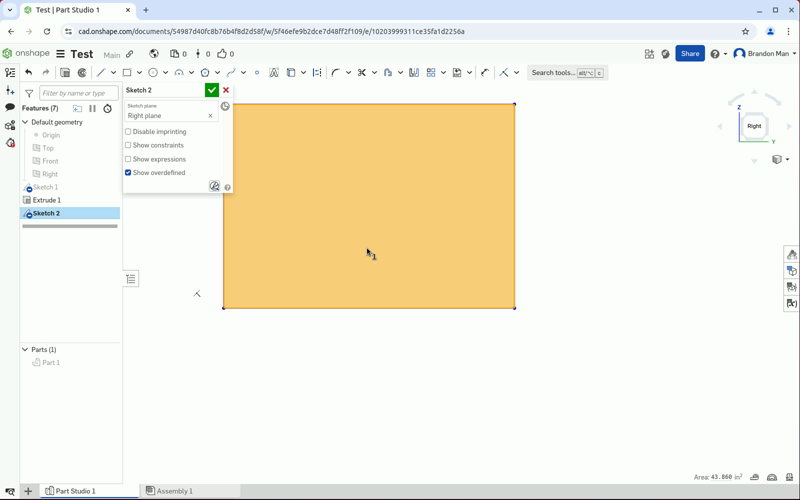
scroll(-6)
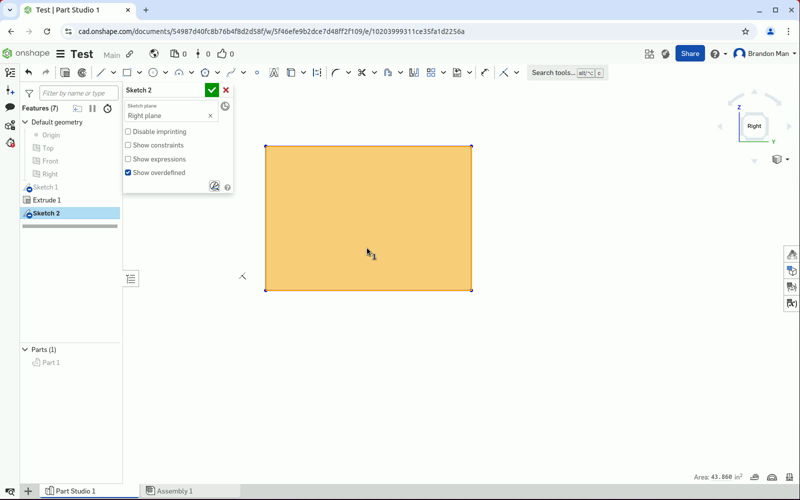
scroll(-6)
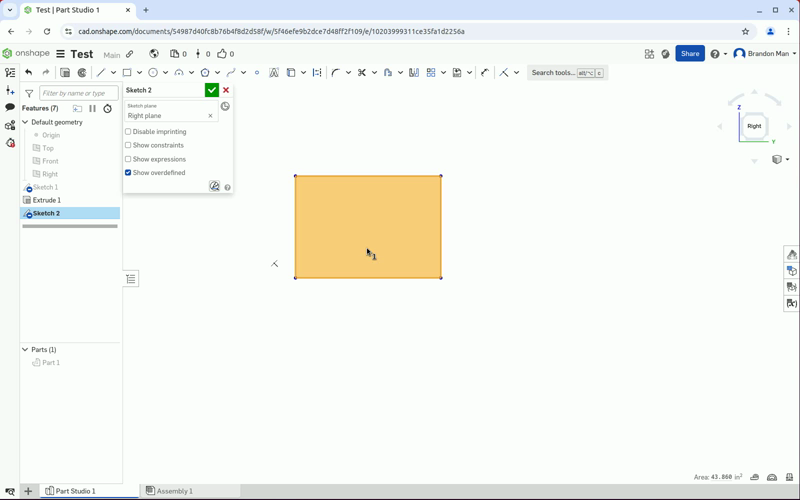
scroll(-6)
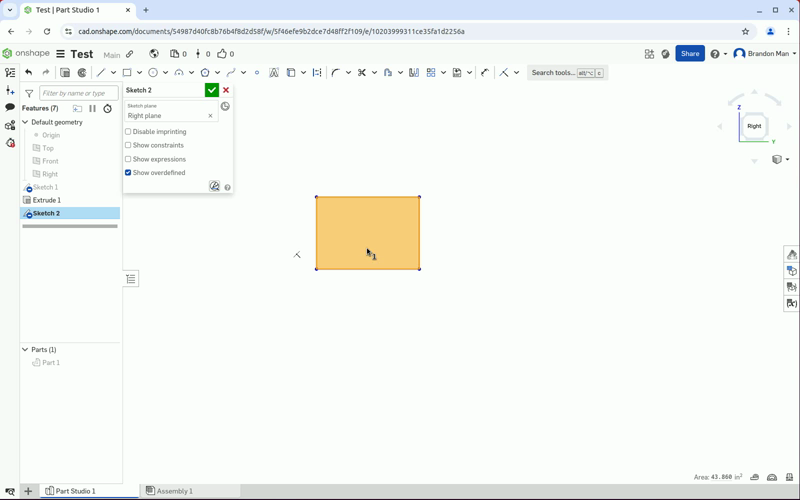
scroll(-6)
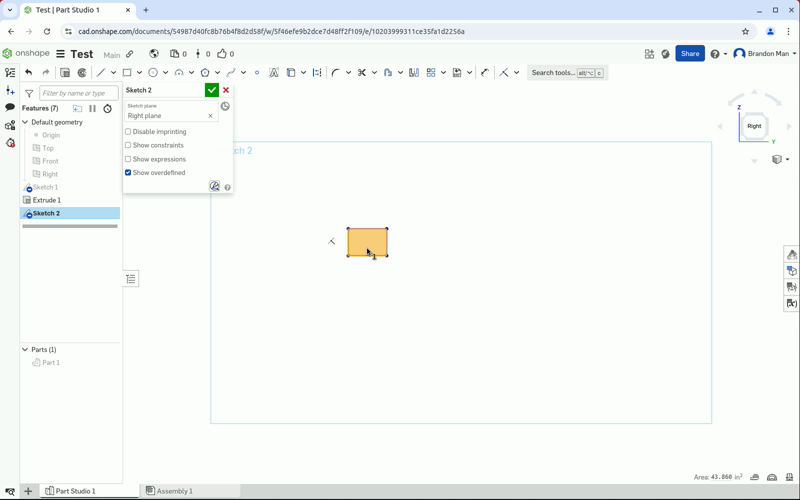
mouse_move(73, 352)
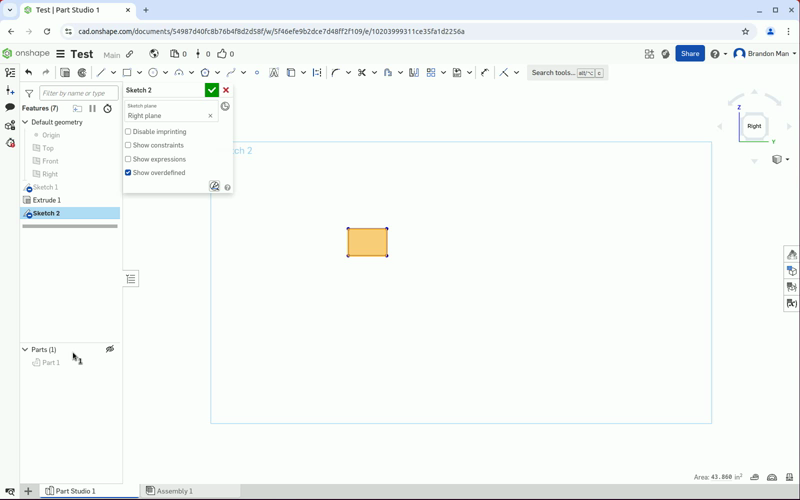
key(shift+y)
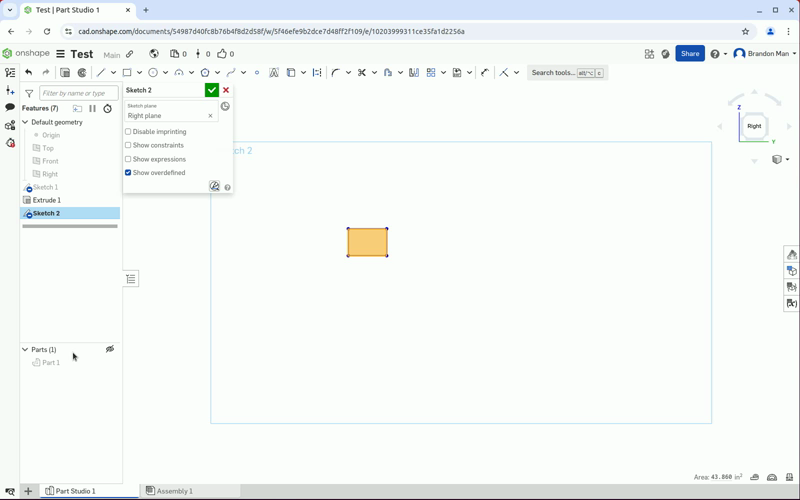
key(shift+e)
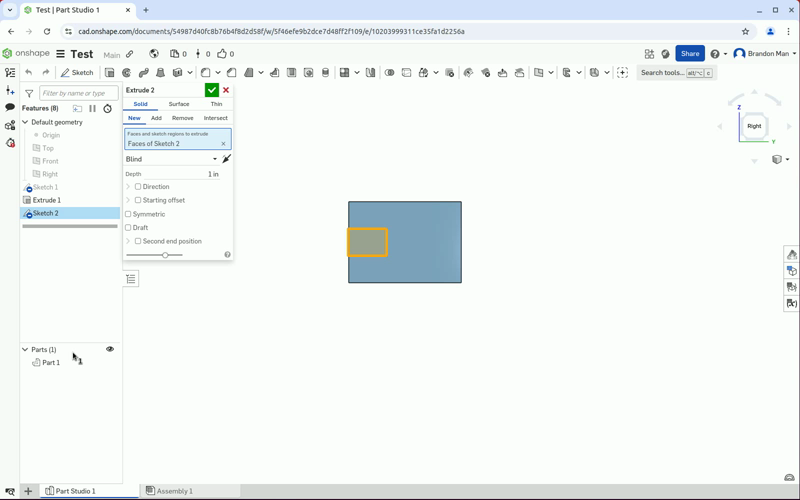
mouse_move(143, 106)
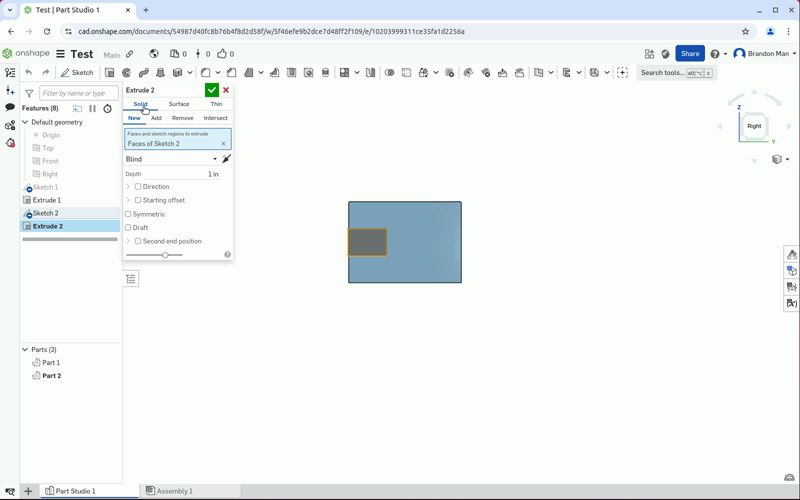
click(143, 106)
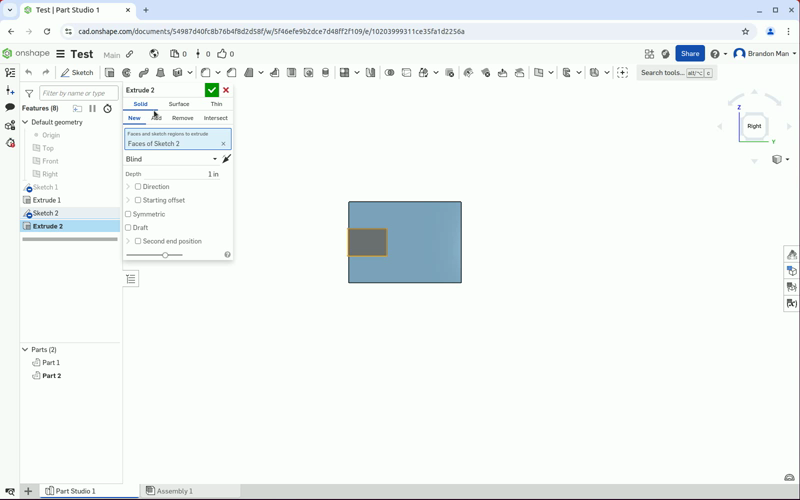
mouse_move(186, 120)
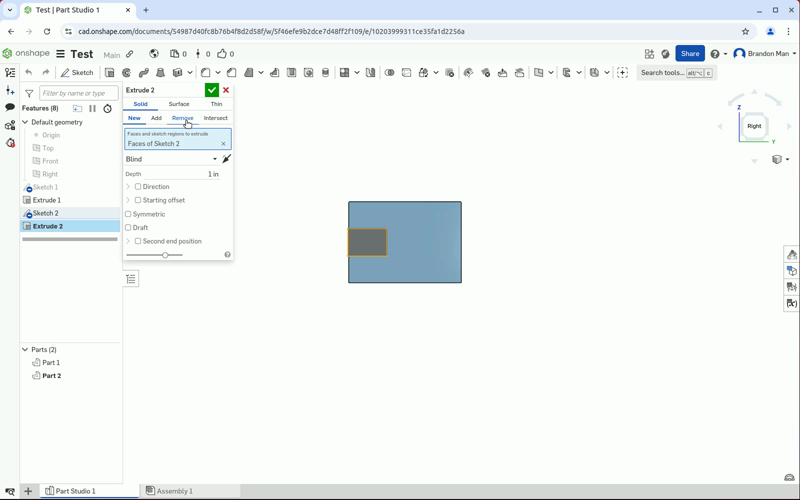
click(186, 120)
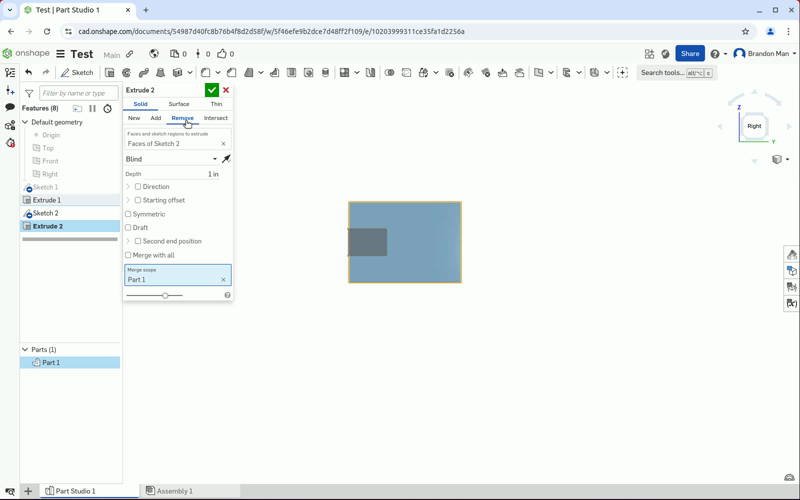
key(tab, 4)
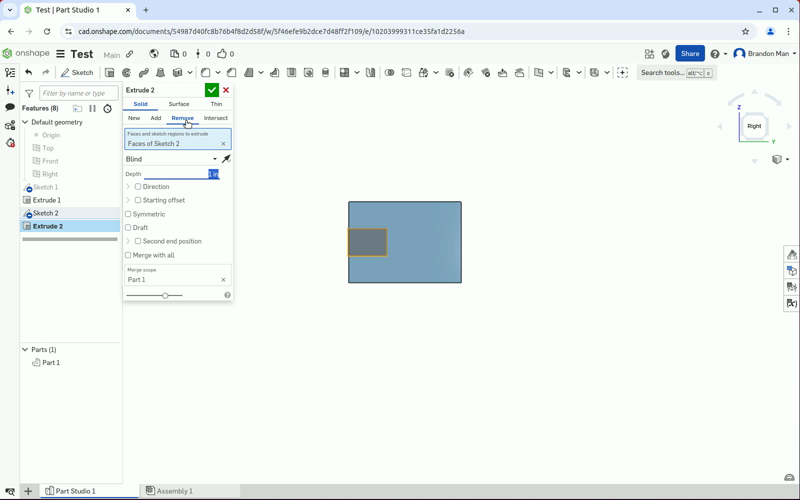
text(16.368)
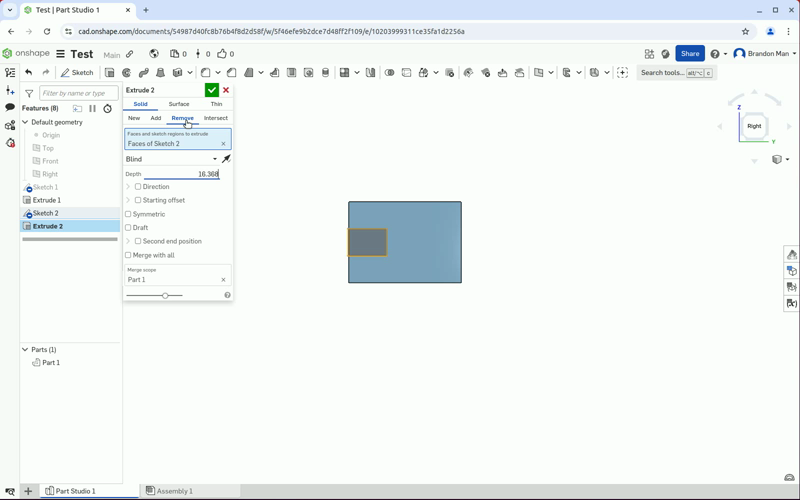
key(tab, 6)
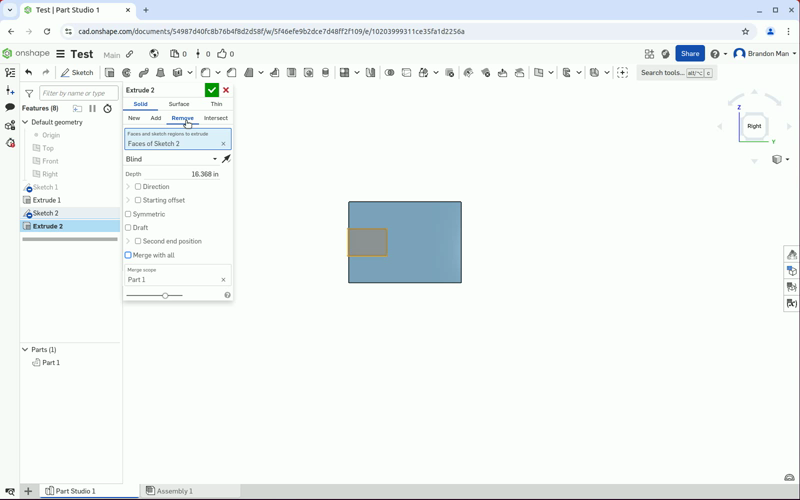
key(space)
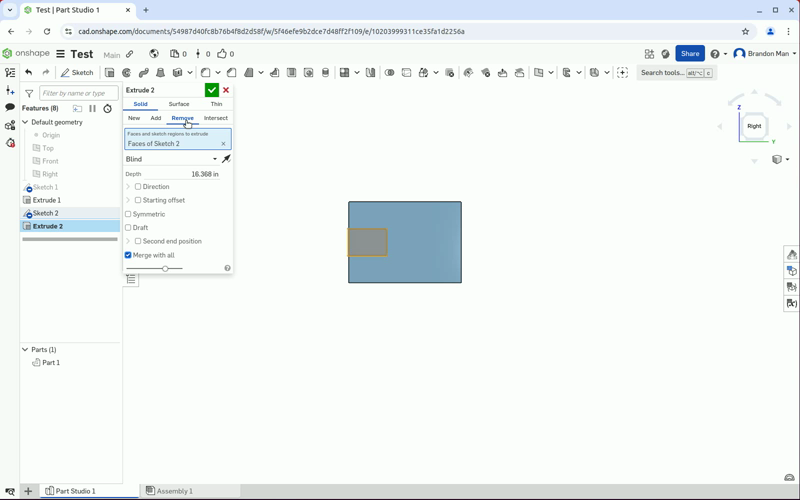
key(enter)
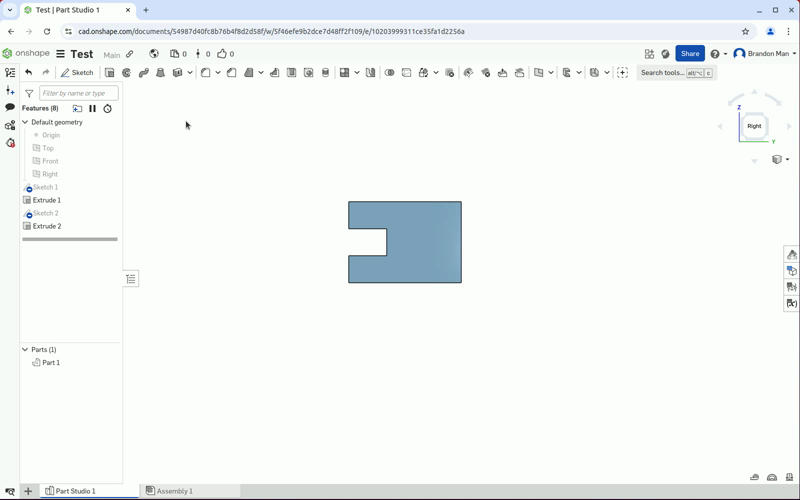
key(shift+h)
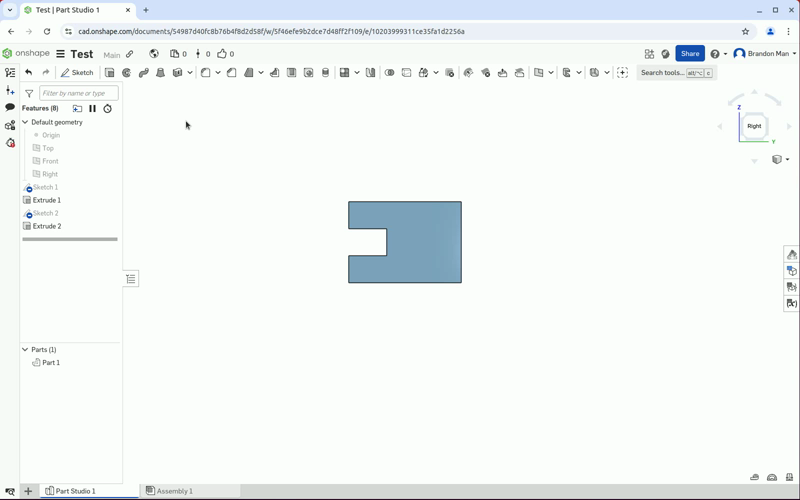
key(shift+h)
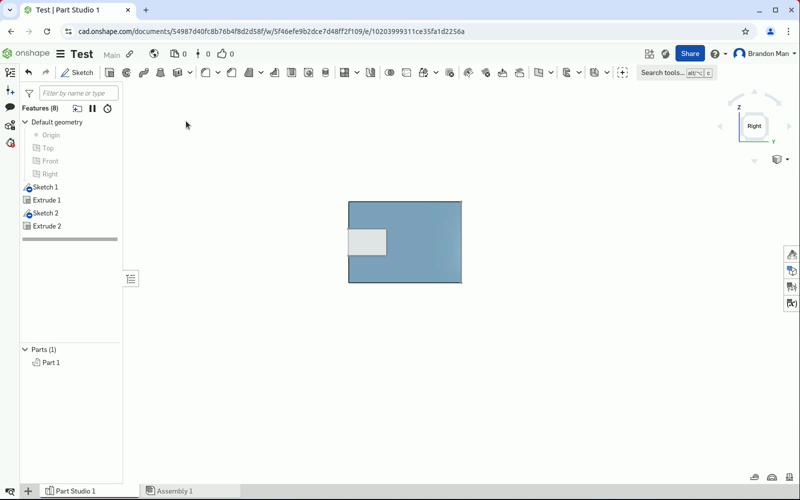
key(shift+7)
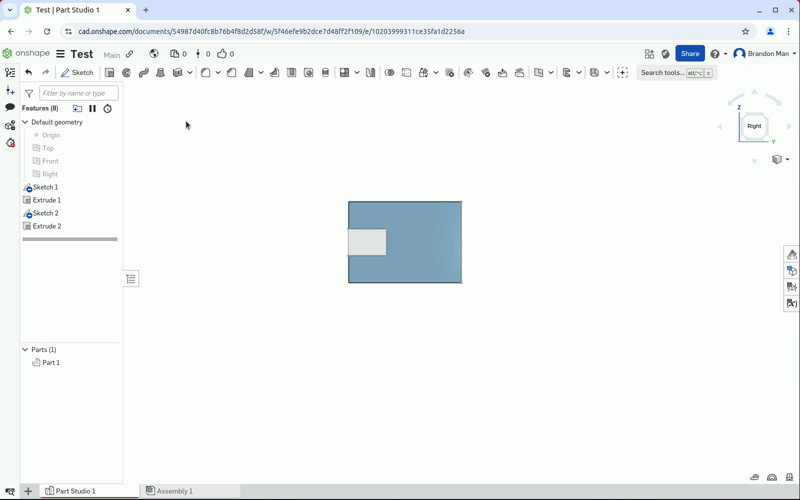
key(right, 2)
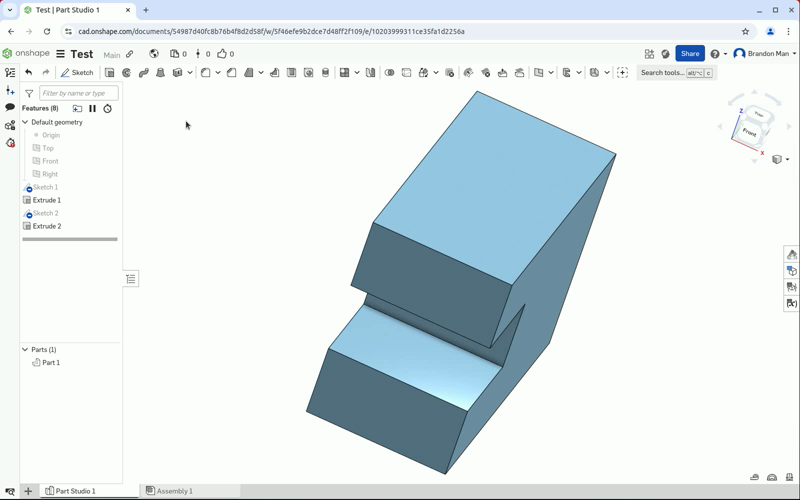
key(down, 2)
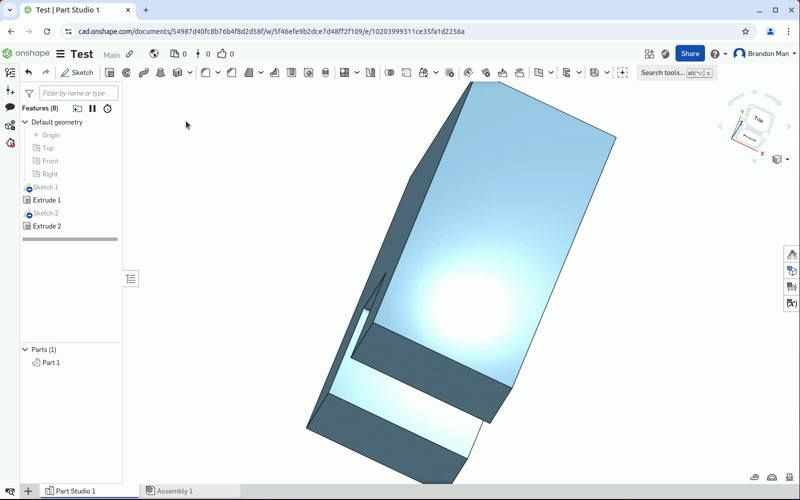
key(up, 2)
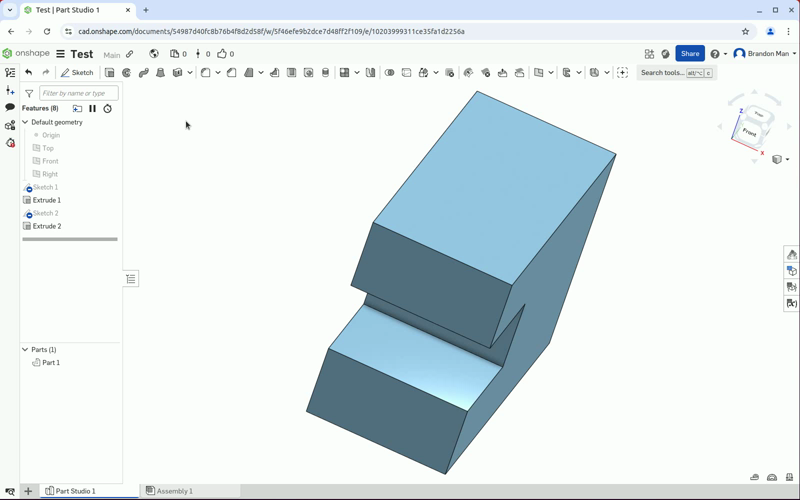
key(left, 2)
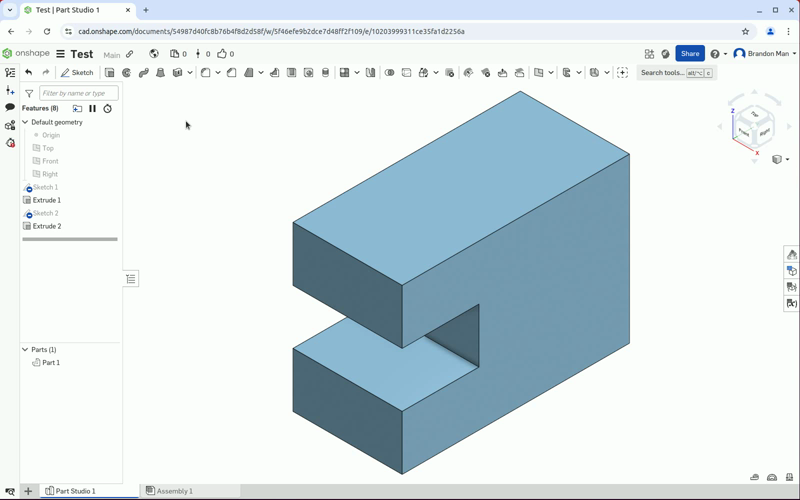
mouse_move(73, 189)
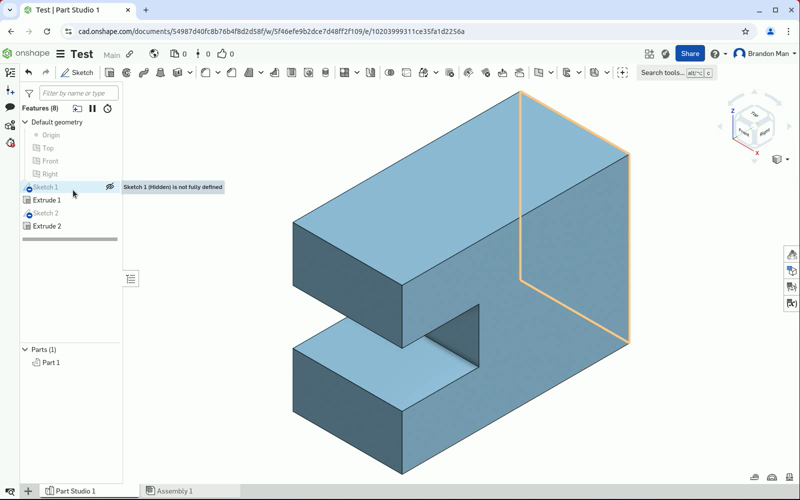
click(73, 189)